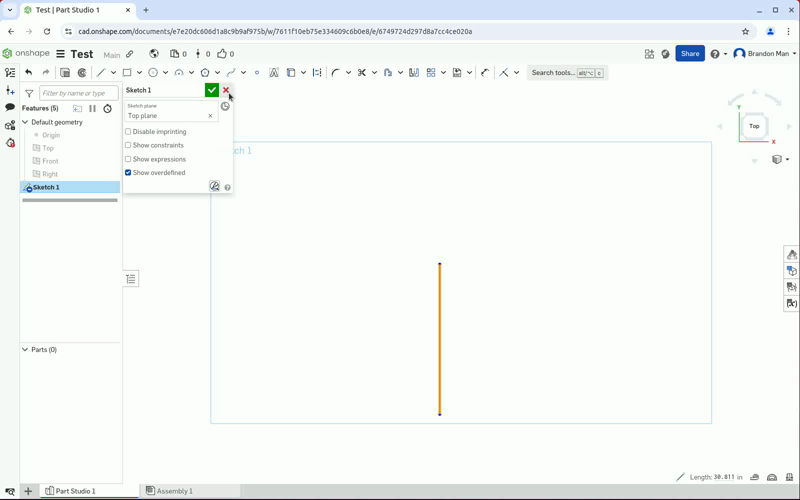
key(shift+h)
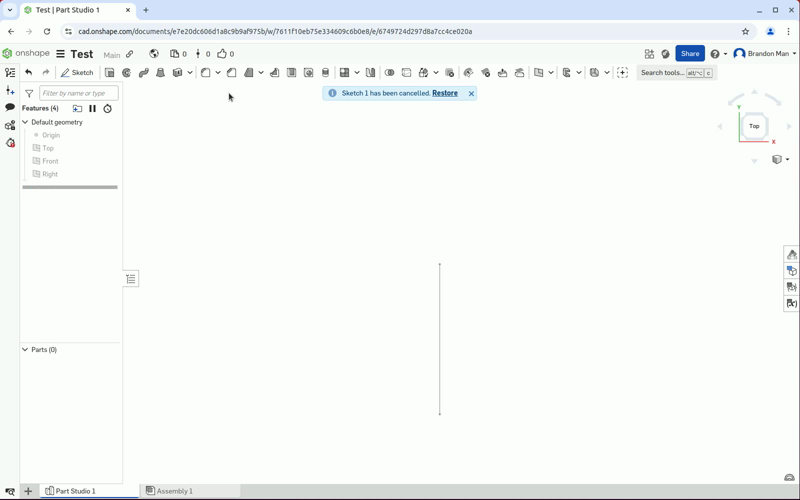
mouse_move(73, 352)
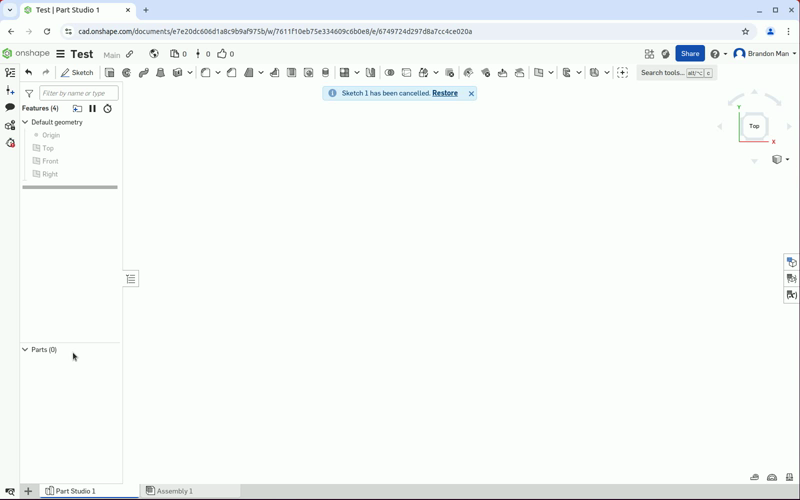
key(y)
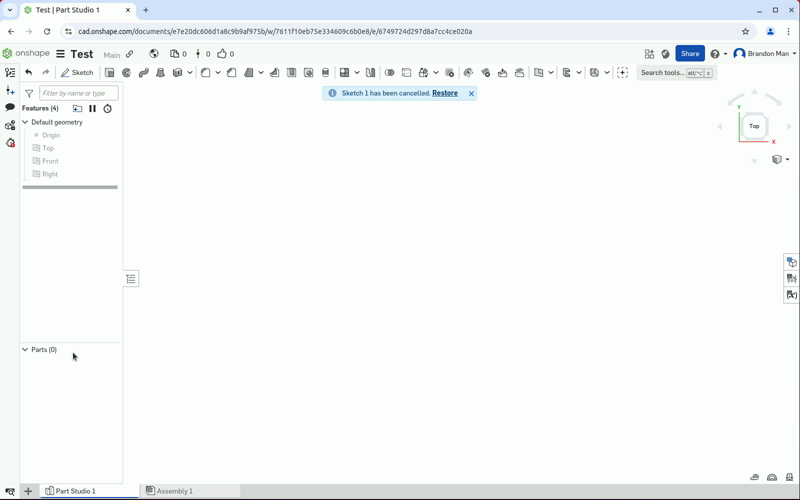
key(shift+p)
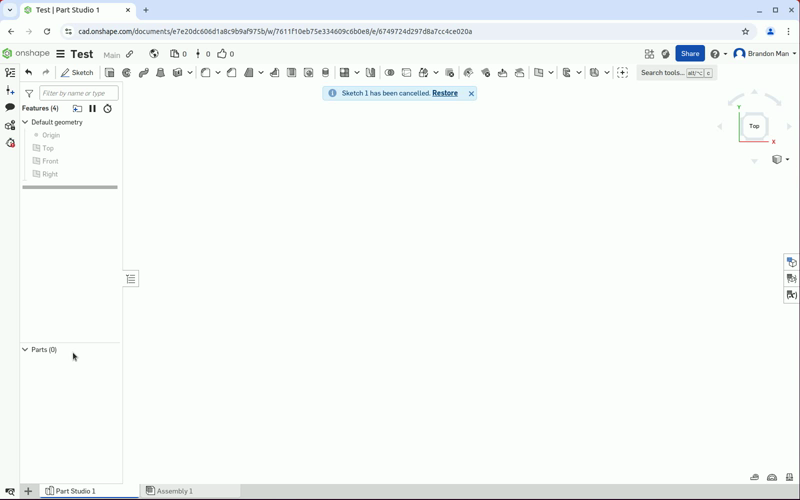
key(space)
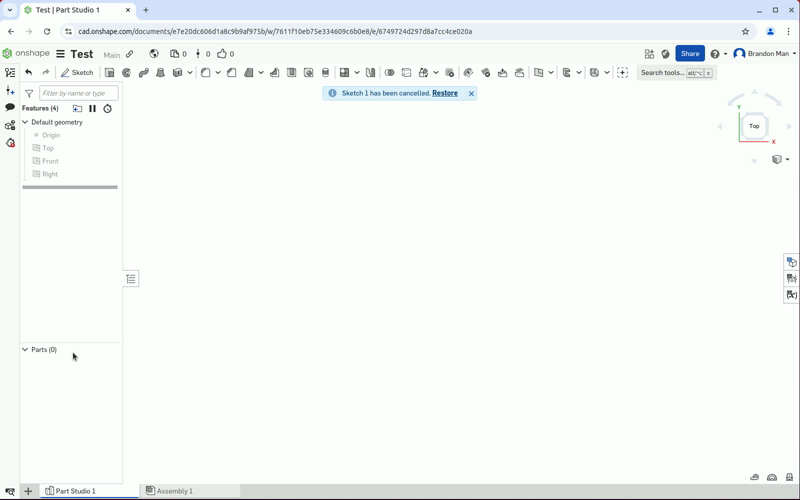
key_down(shift)
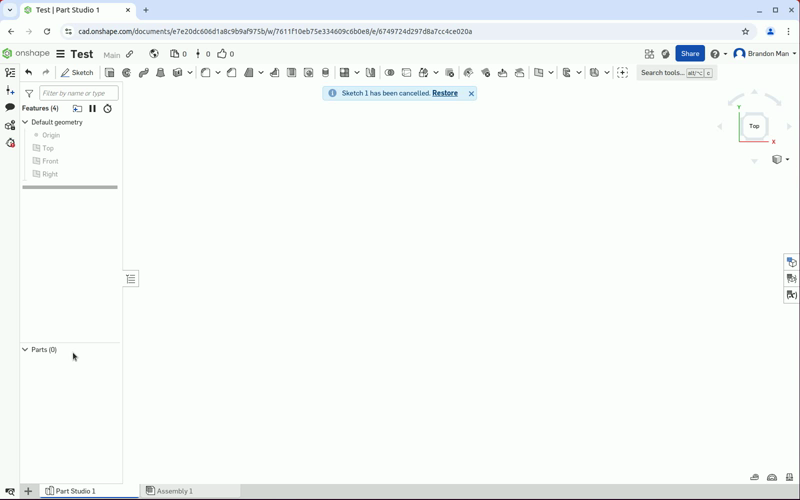
key(up)
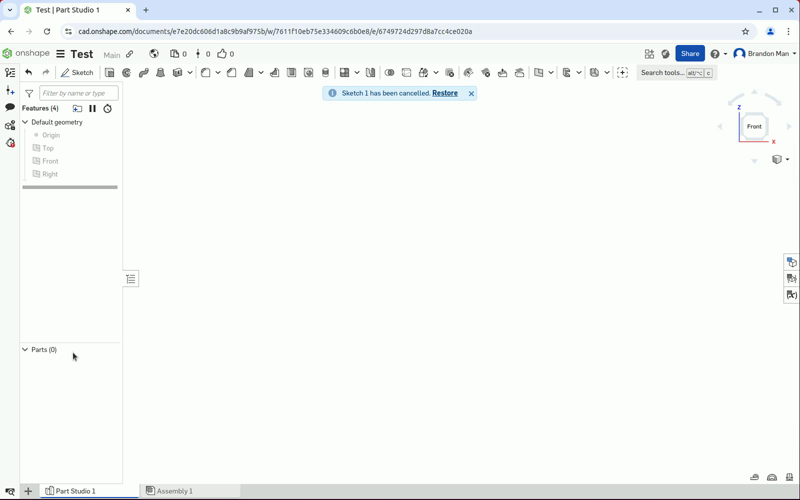
key_up(shift)
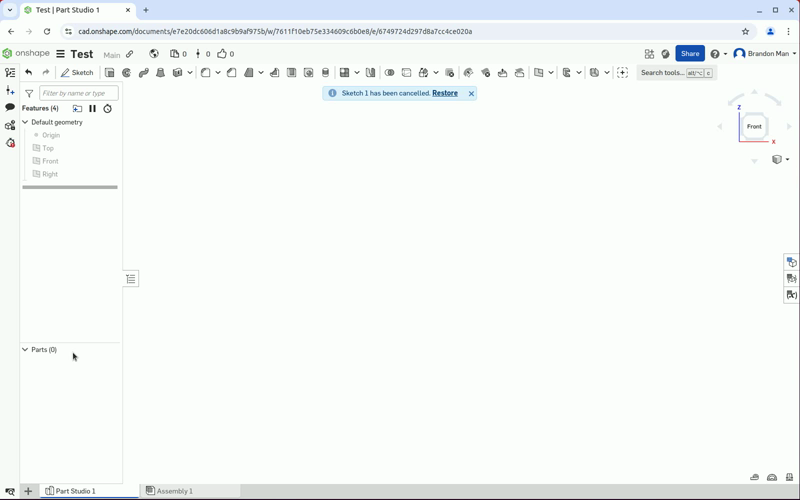
mouse_move(73, 352)
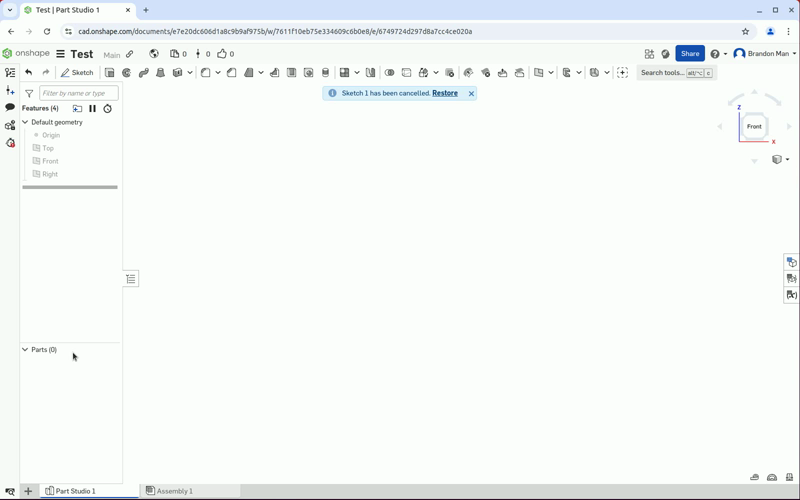
key(shift+y)
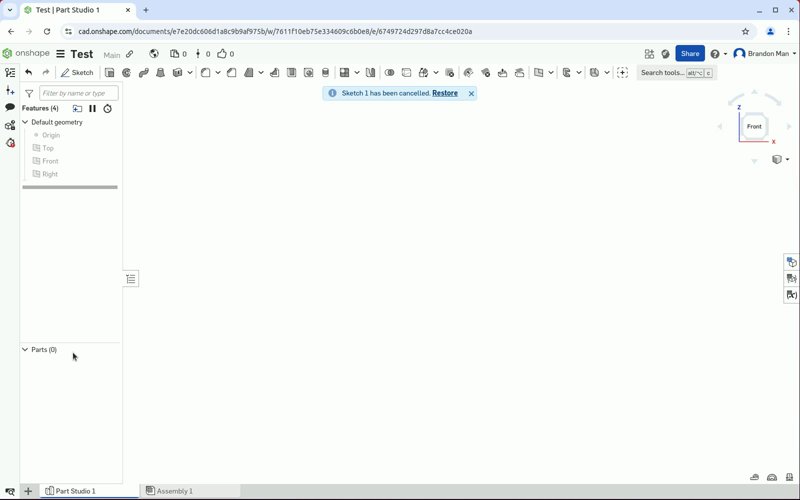
key(shift+s)
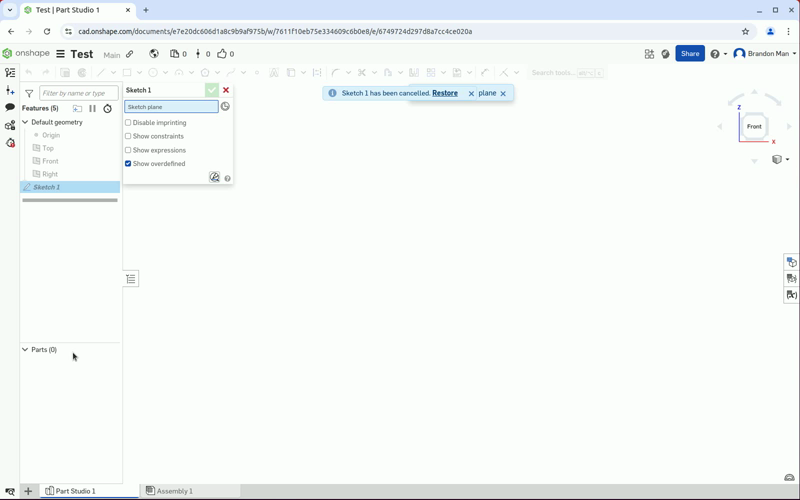
mouse_move(73, 163)
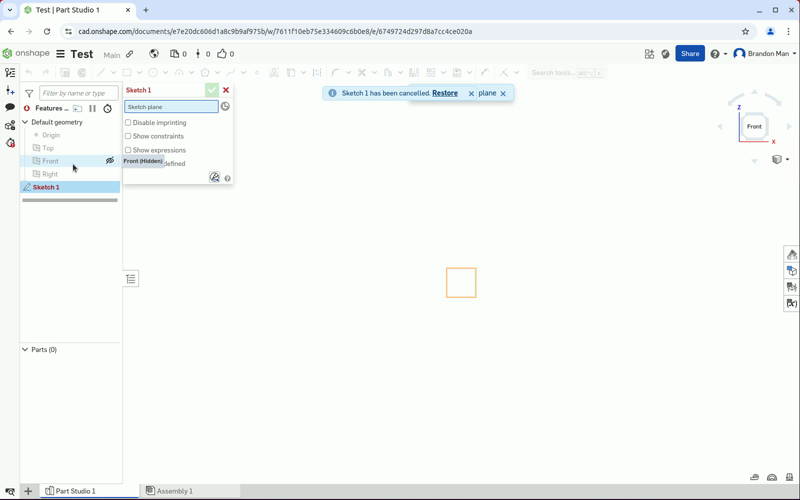
click(73, 163)
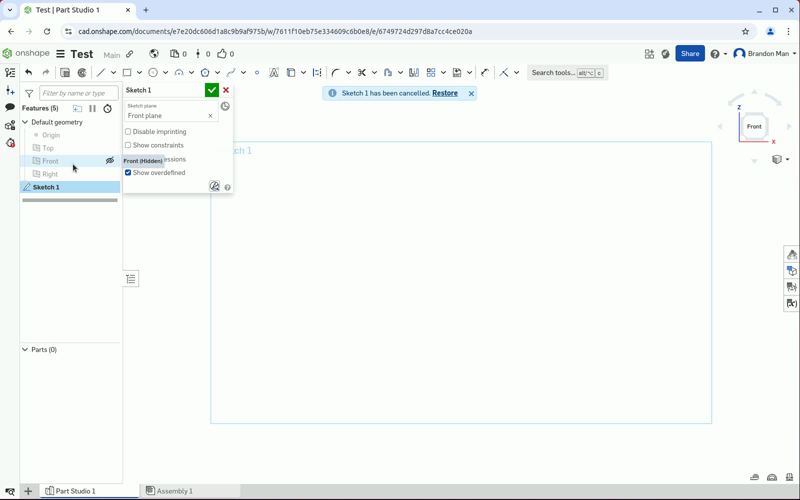
mouse_move(73, 352)
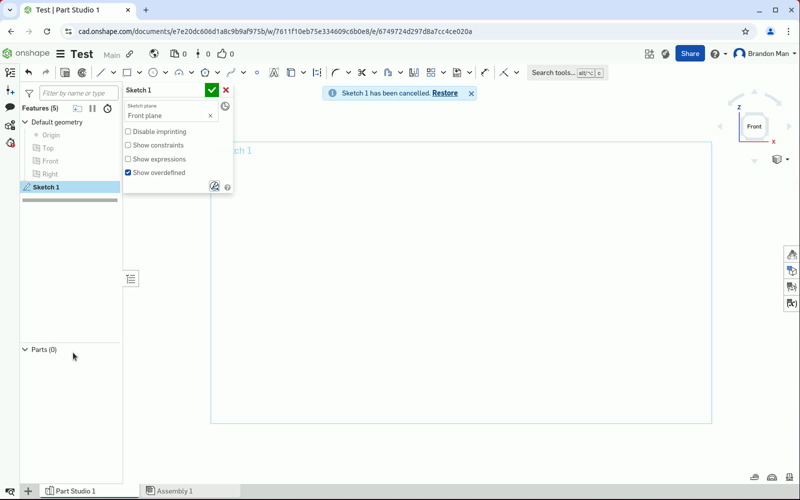
key(y)
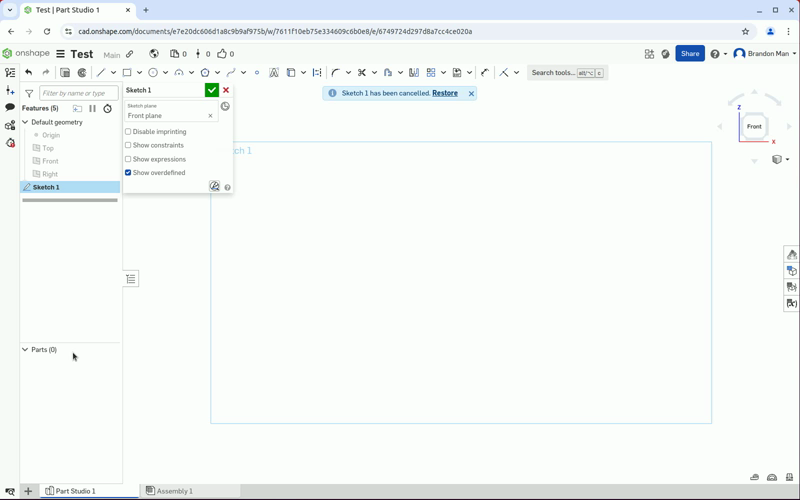
key(c)
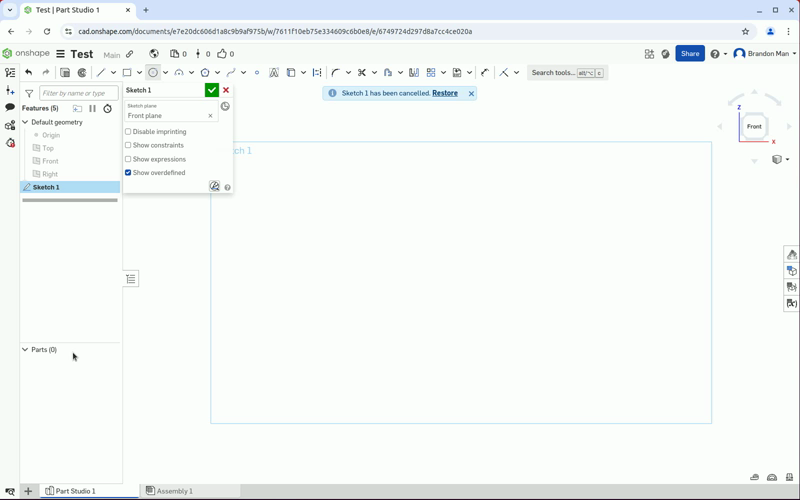
key_down(shift)
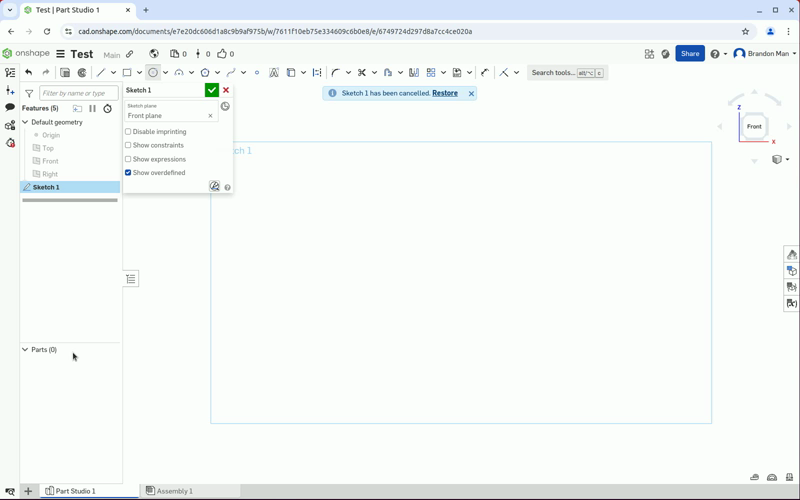
mouse_move(460, 282)
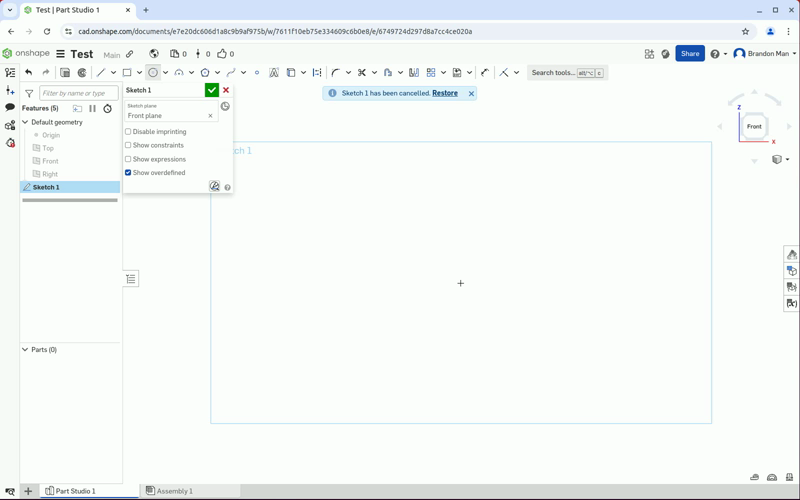
click(460, 282)
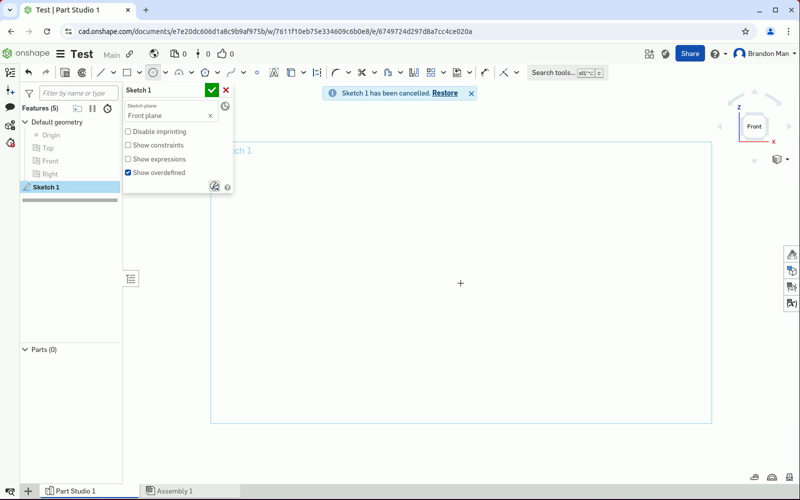
key_up(shift)
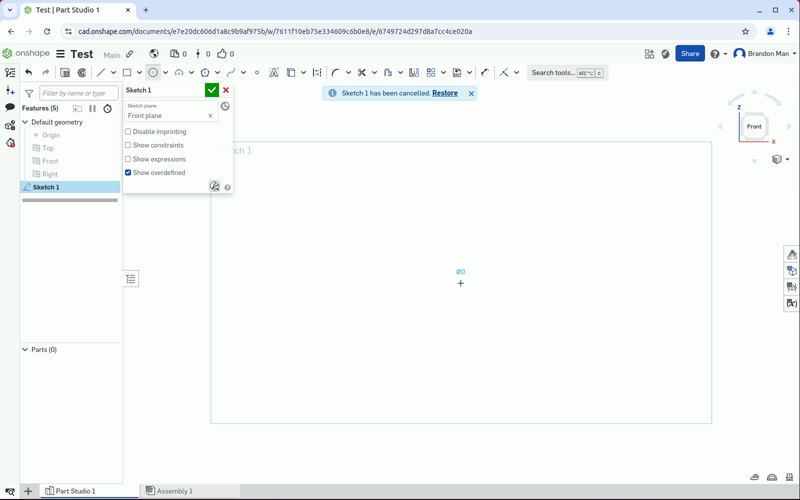
mouse_move(505, 282)
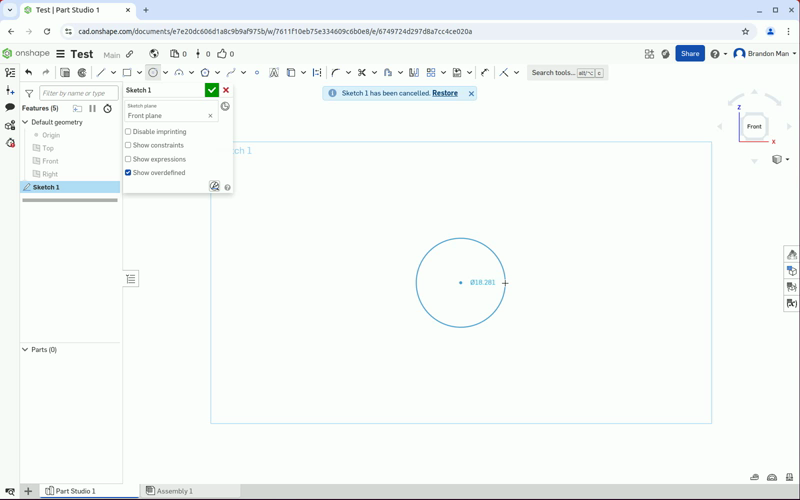
click(505, 282)
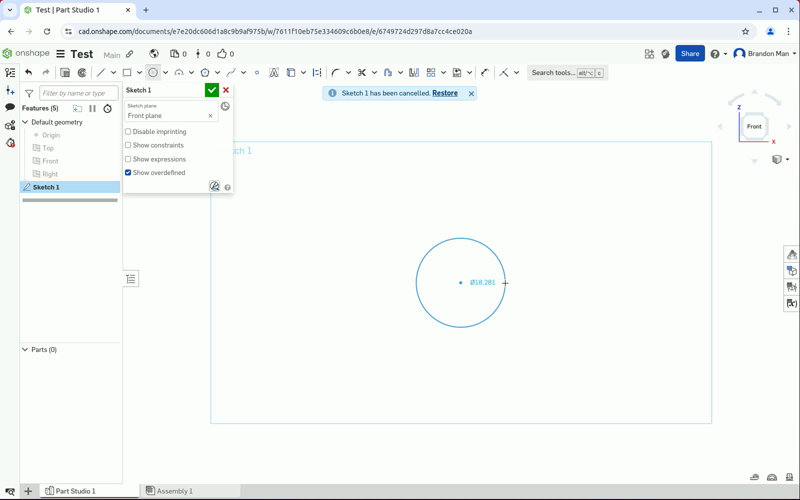
key(esc)
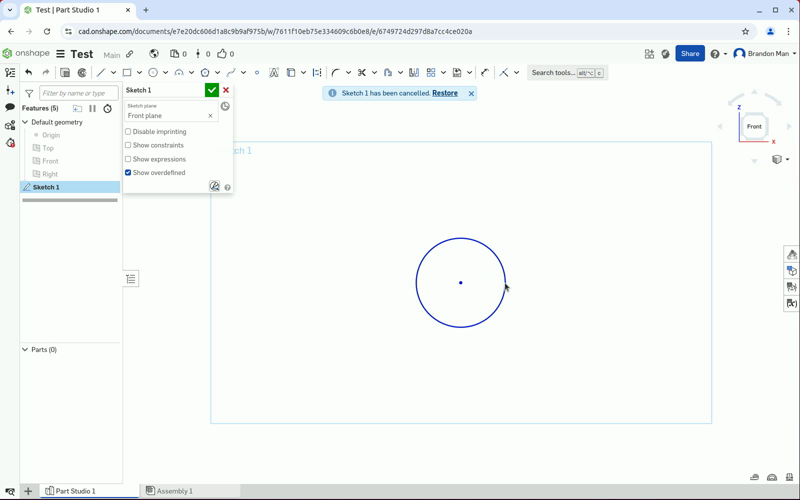
key(c)
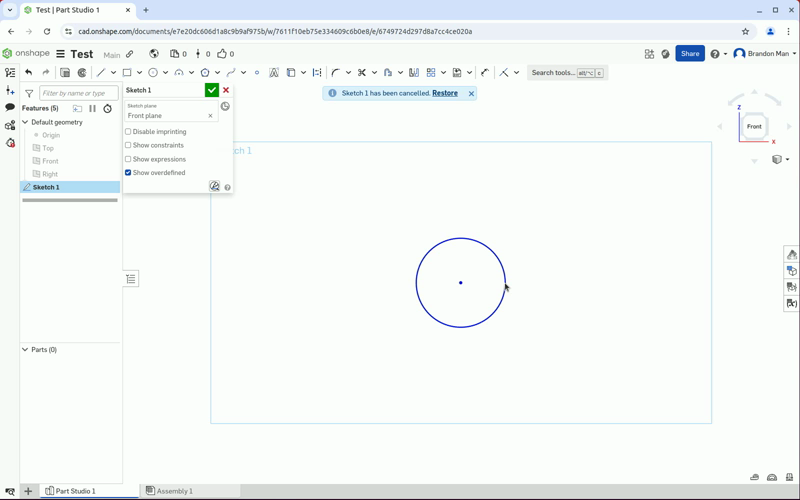
key_down(shift)
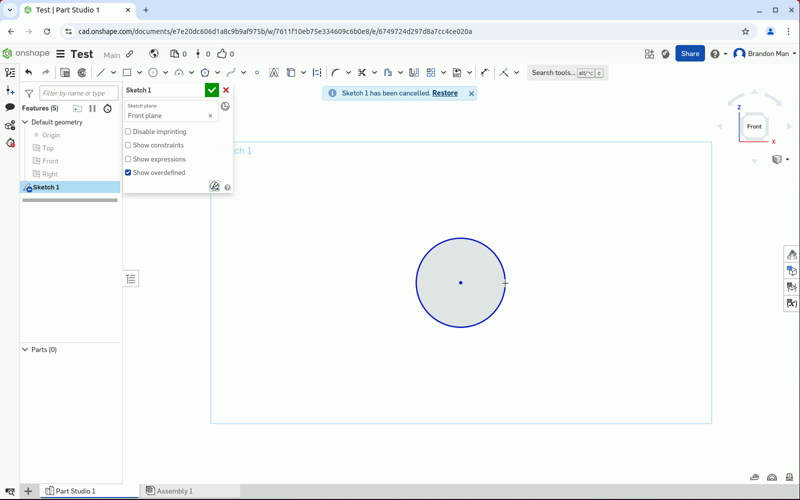
mouse_move(460, 282)
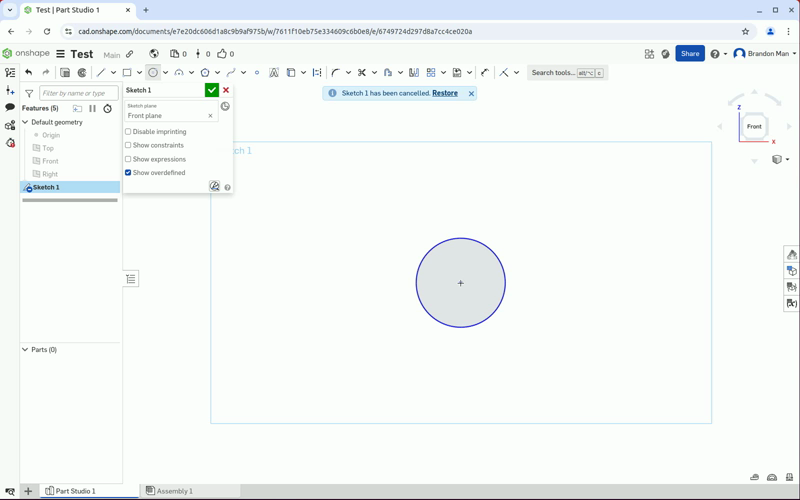
click(460, 282)
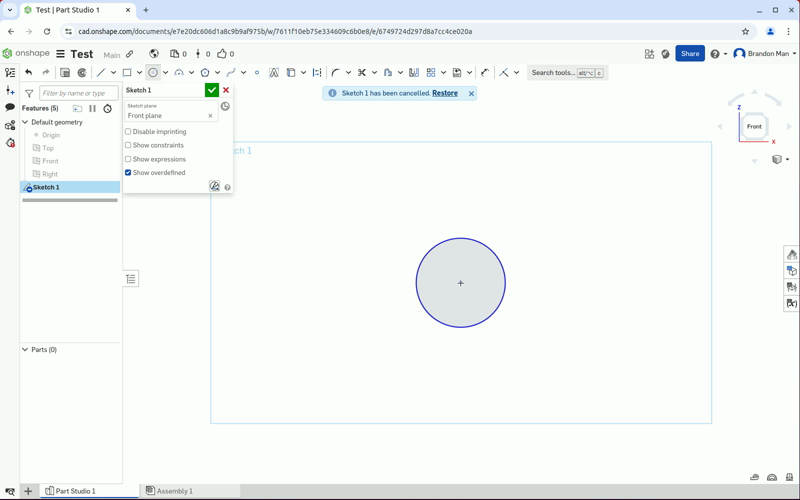
key_up(shift)
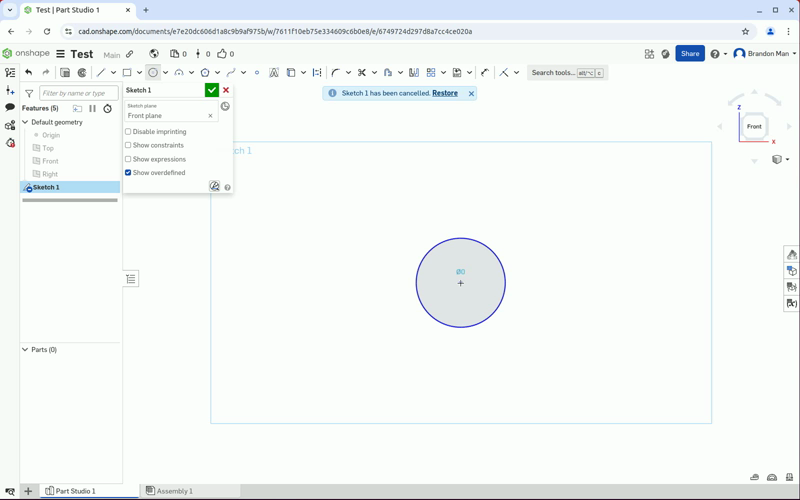
mouse_move(478, 282)
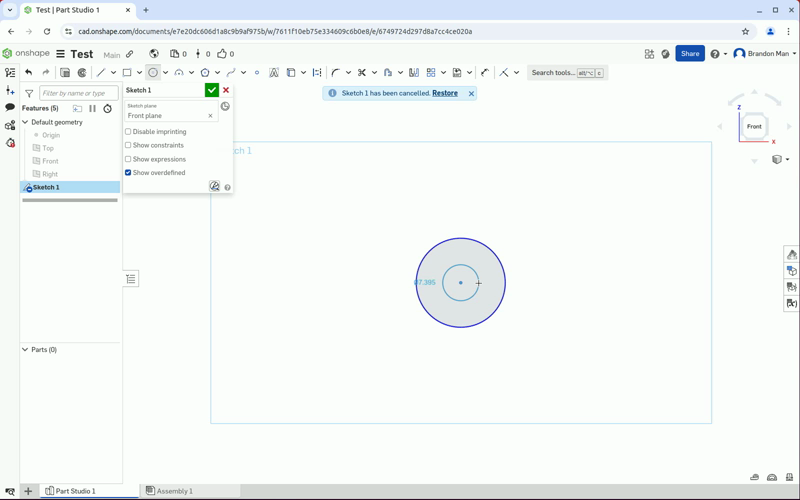
click(478, 282)
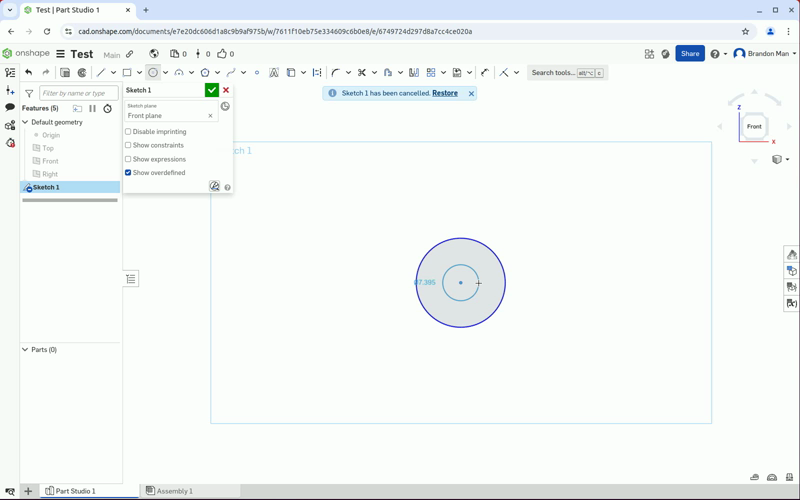
key(esc)
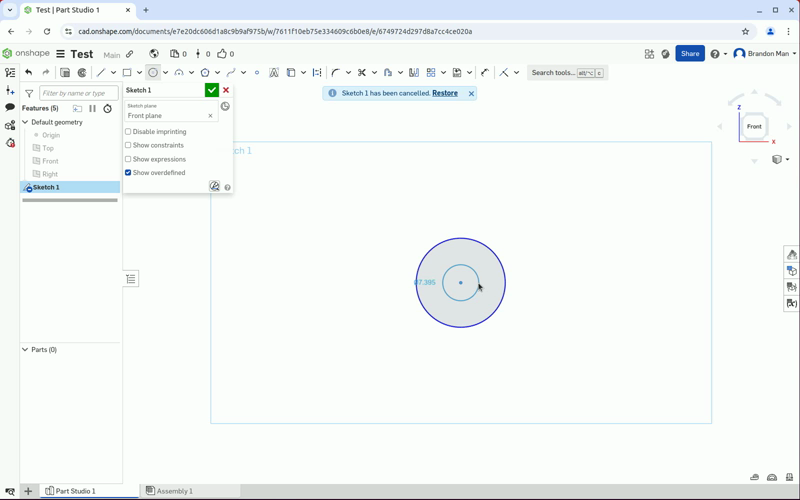
mouse_move(498, 294)
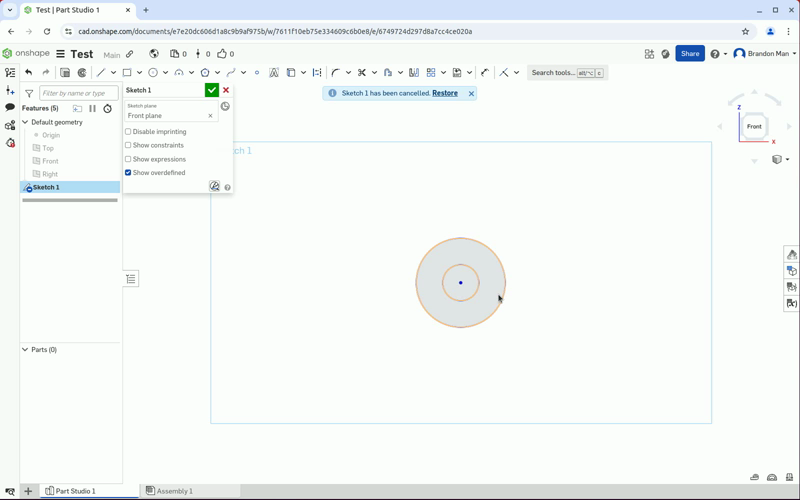
click(498, 294)
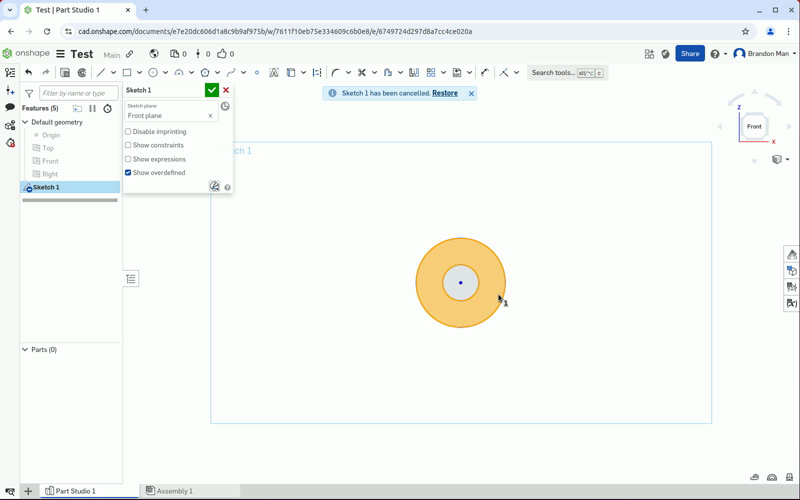
mouse_move(73, 352)
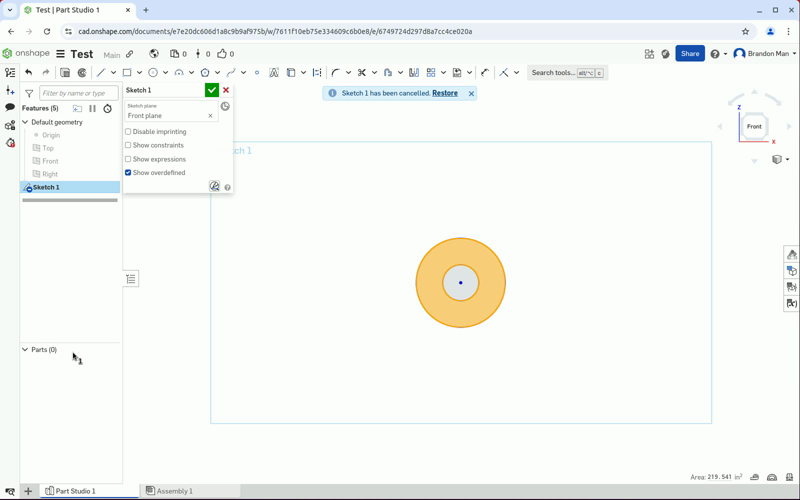
key(shift+y)
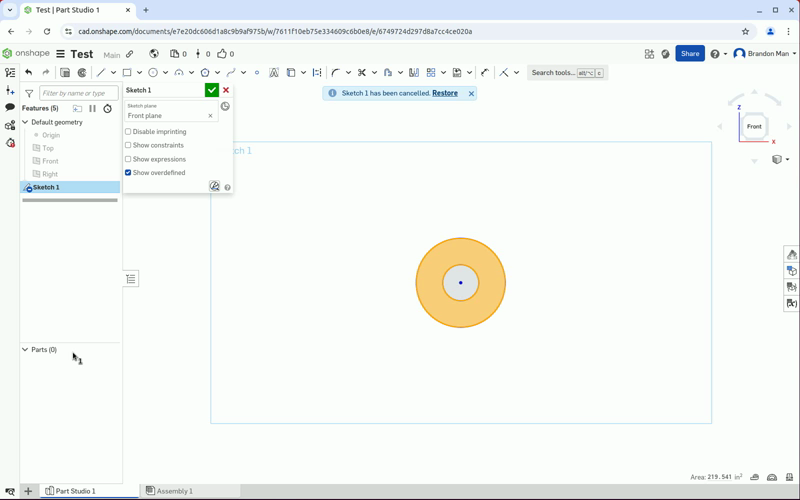
key(shift+e)
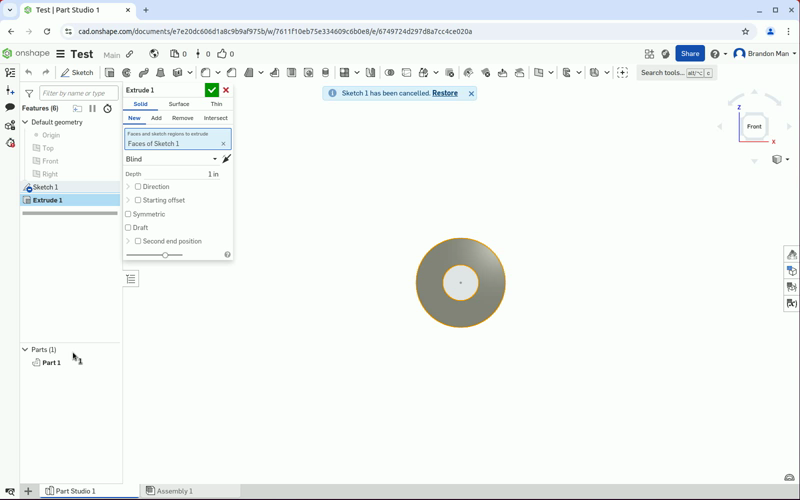
mouse_move(143, 106)
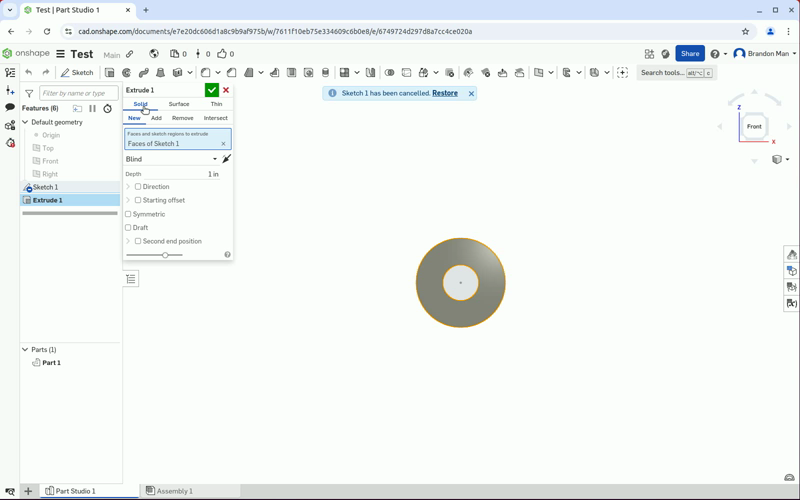
click(143, 106)
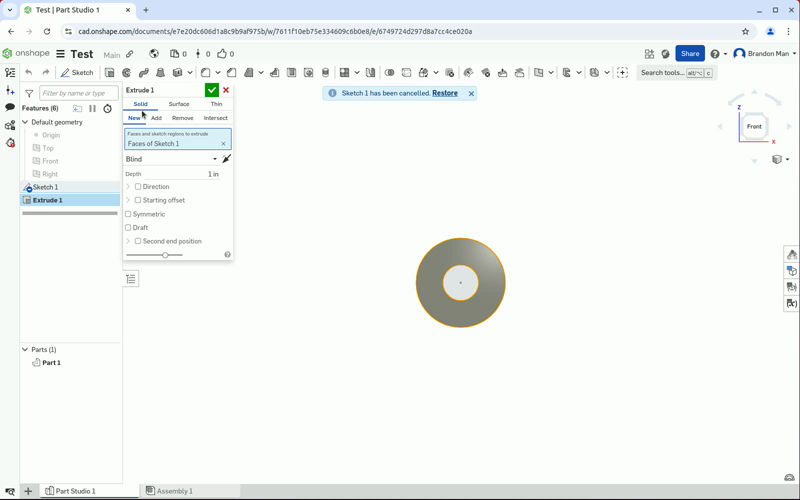
mouse_move(137, 120)
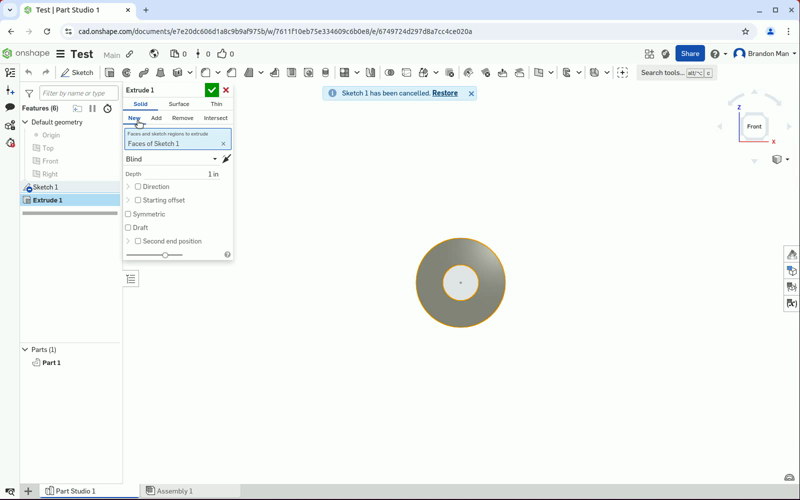
click(137, 120)
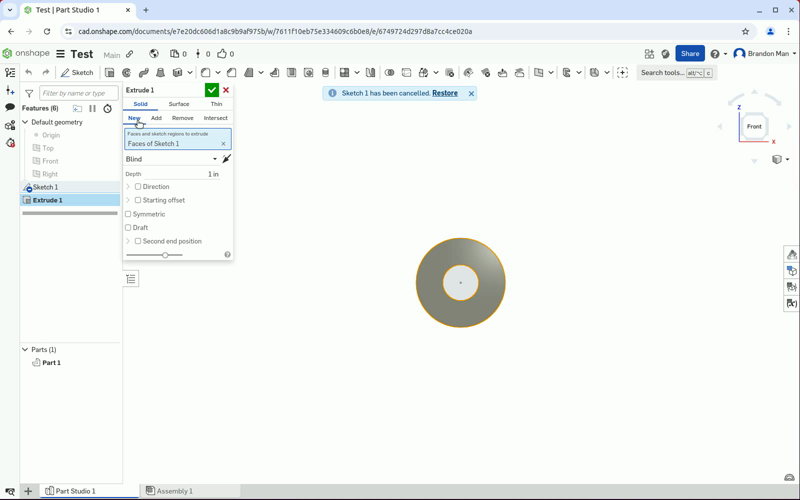
key(tab, 4)
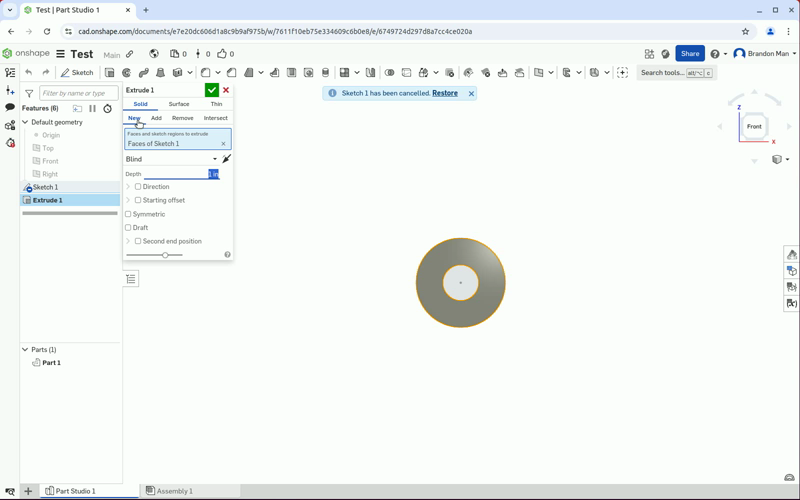
text(3.611)
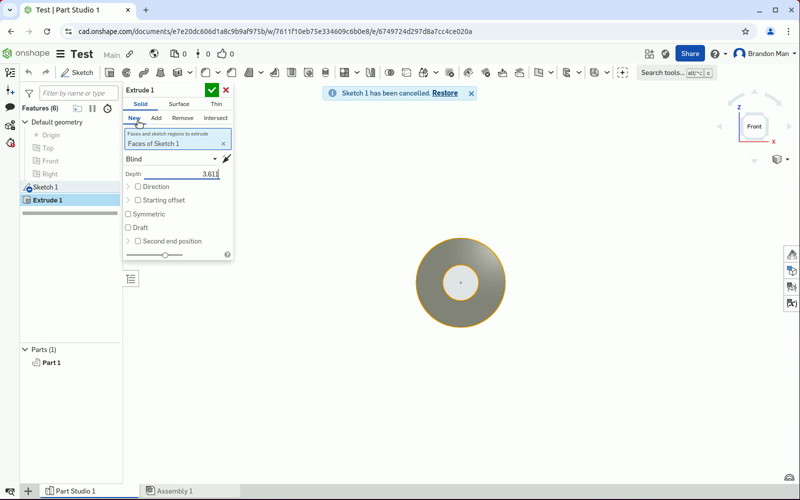
key(enter)
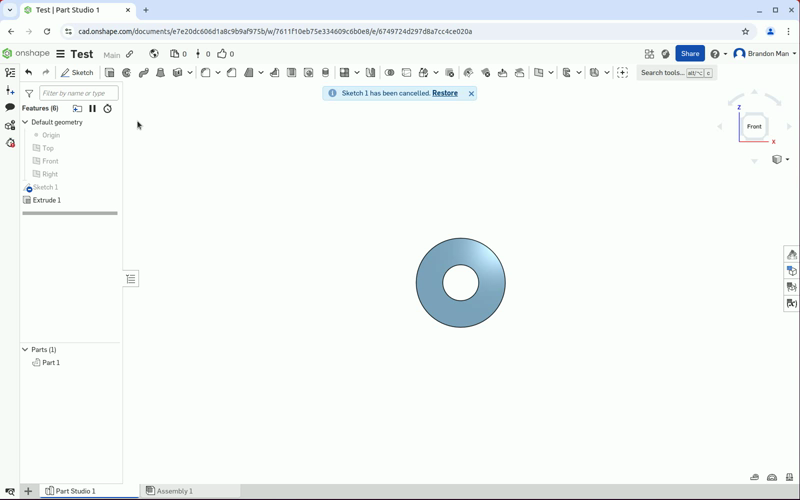
key(shift+h)
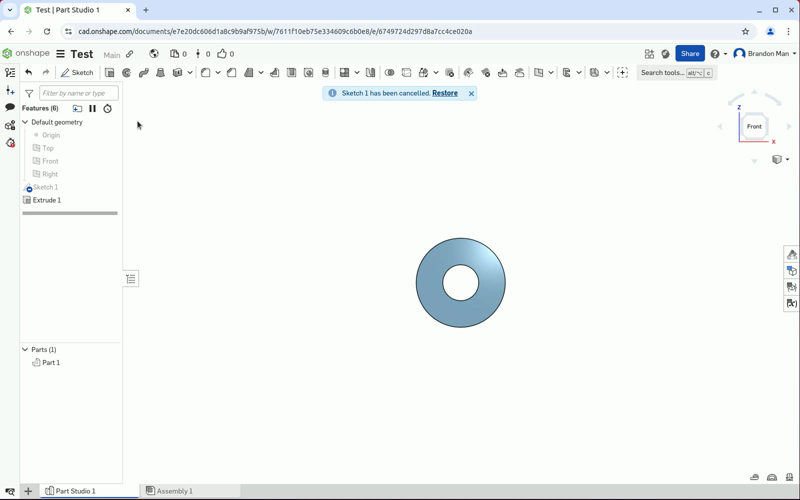
key(shift+h)
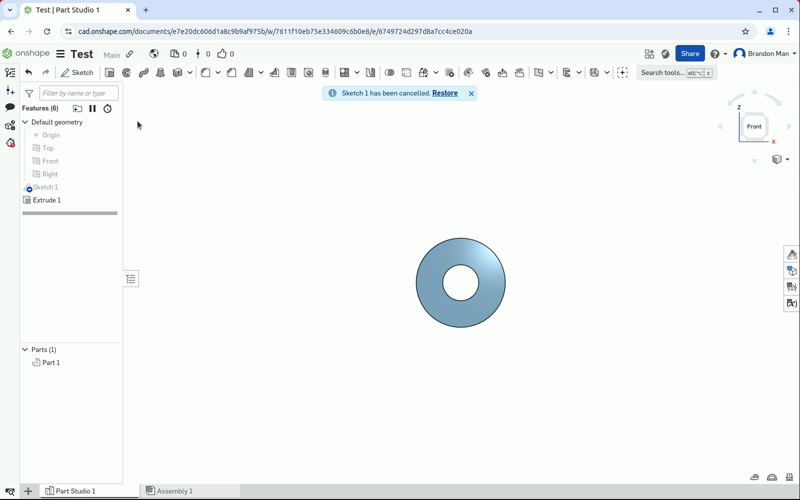
mouse_move(73, 189)
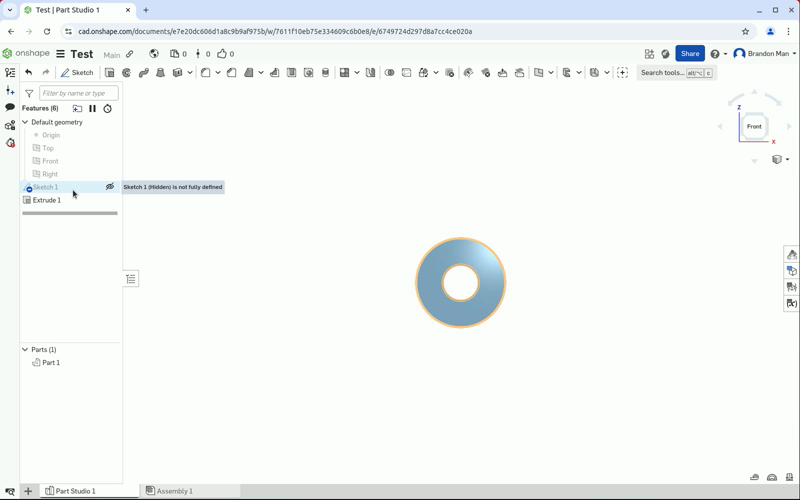
click(73, 189)
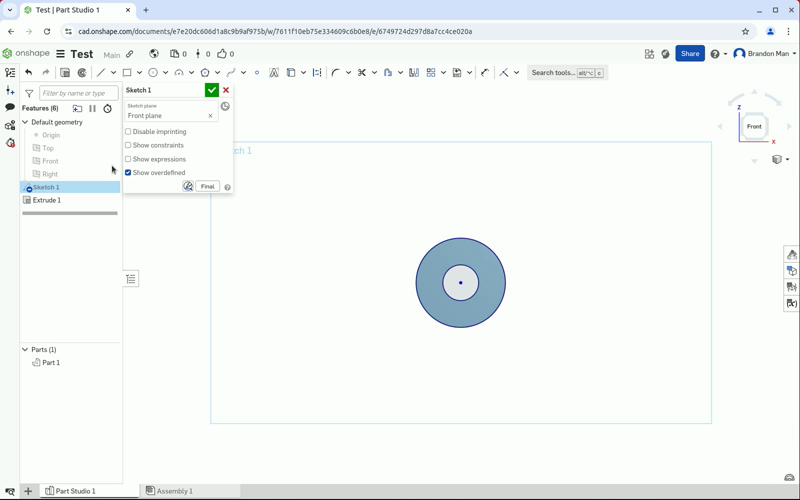
mouse_move(229, 92)
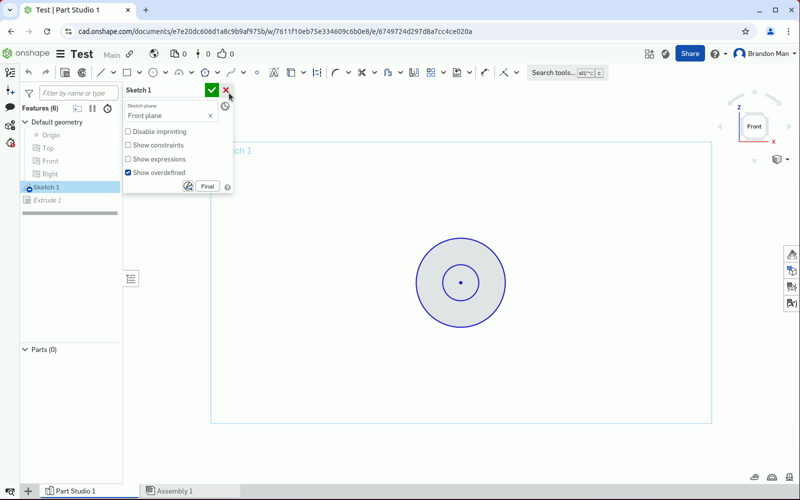
click(229, 92)
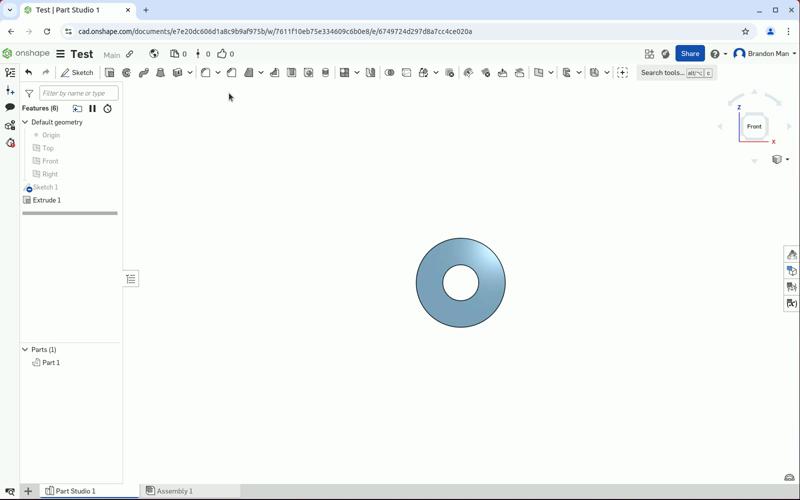
mouse_move(541, 75)
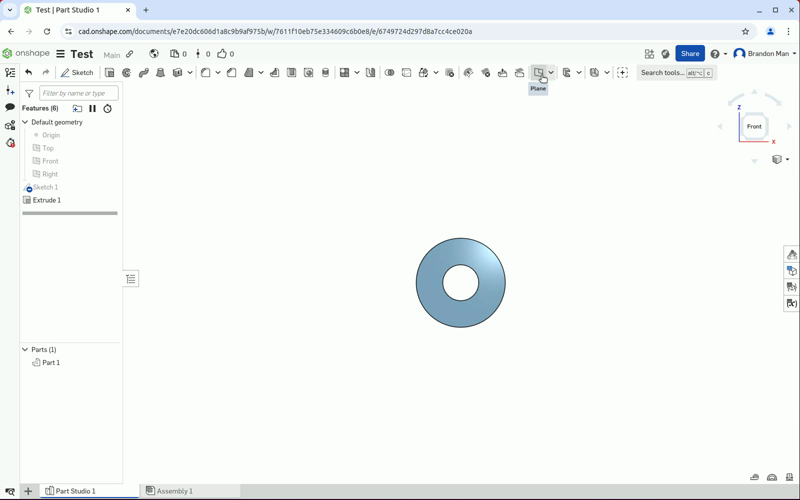
click(541, 75)
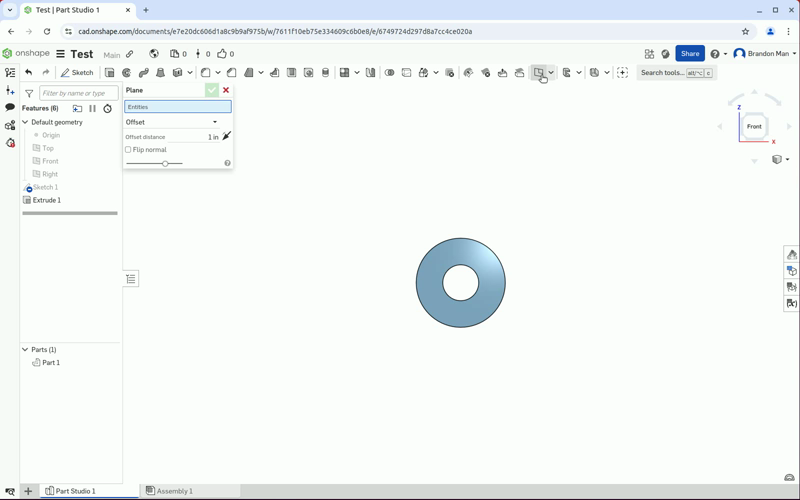
mouse_move(73, 163)
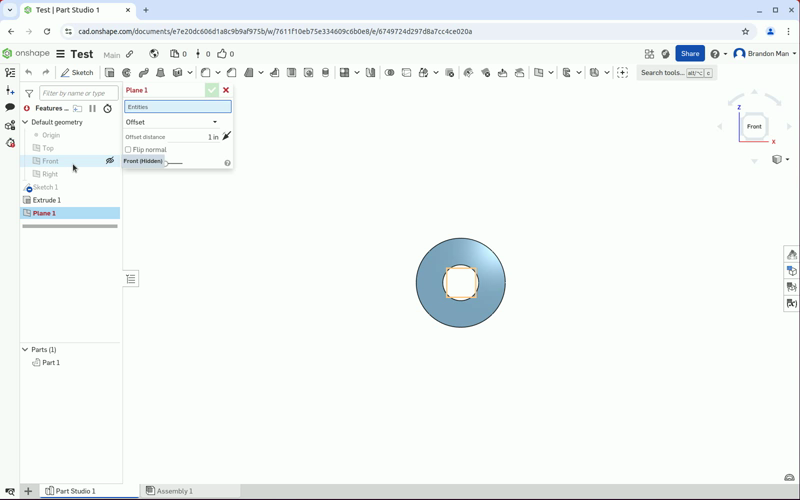
click(73, 163)
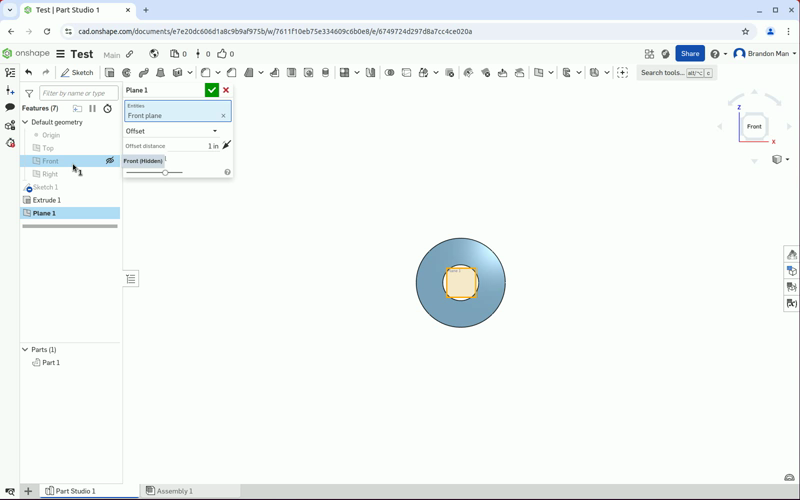
key(tab, 2)
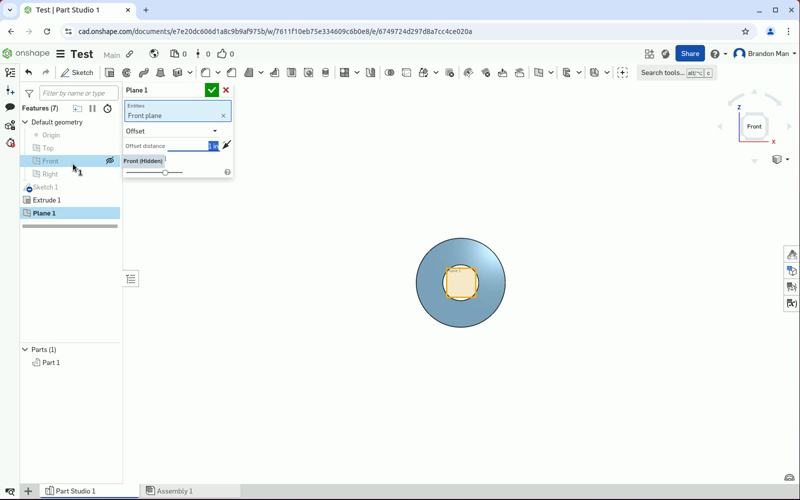
text(3.605)
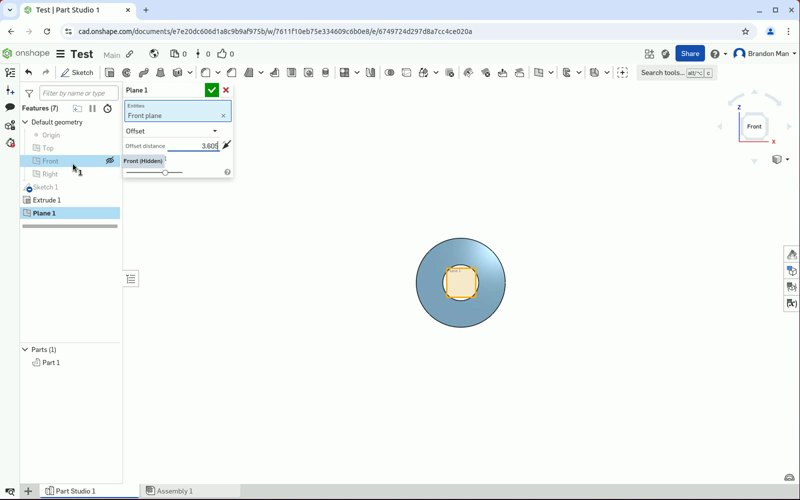
key(enter, 2)
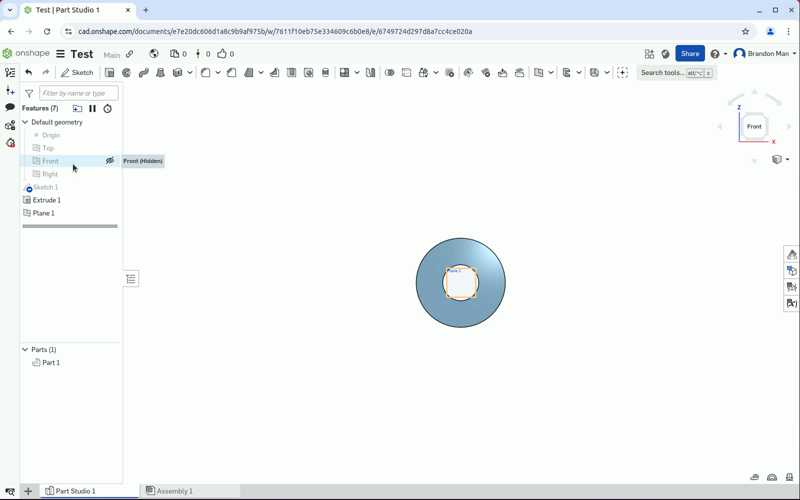
key(shift+s)
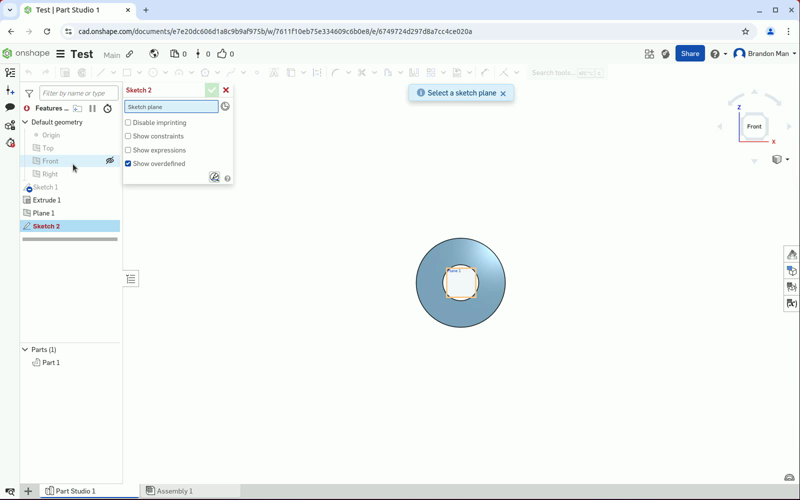
mouse_move(73, 215)
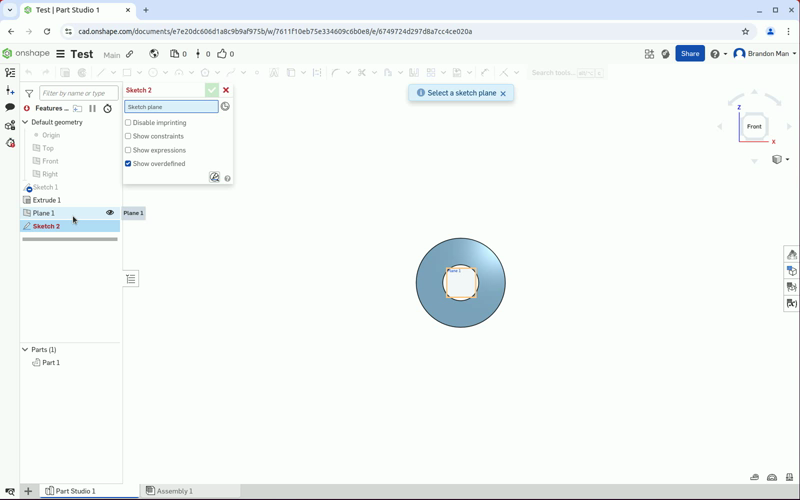
click(73, 215)
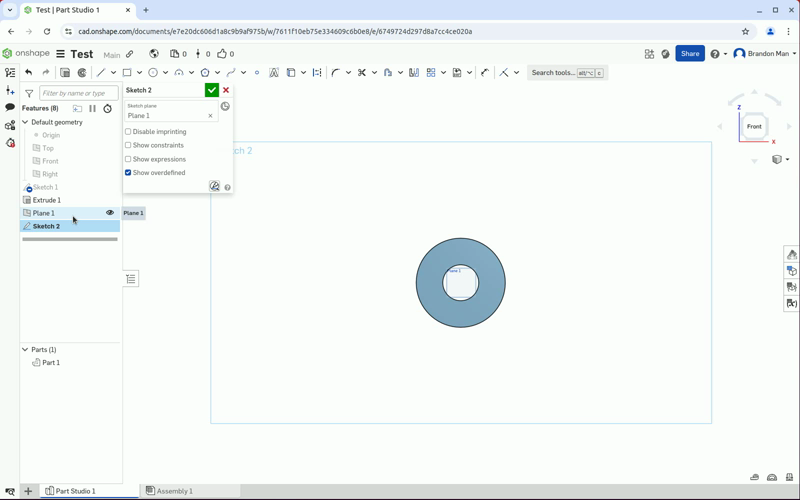
mouse_move(73, 352)
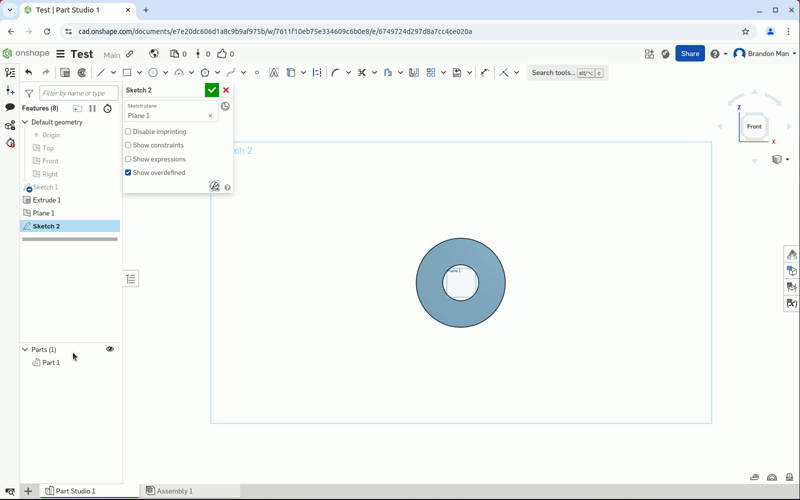
key(y)
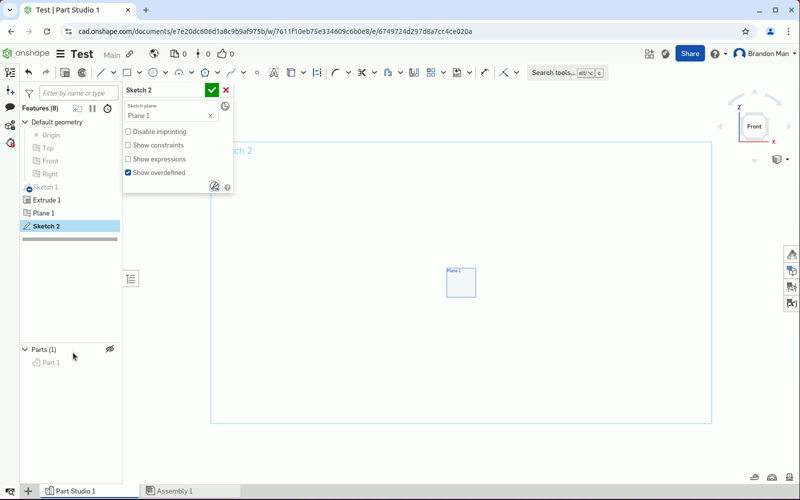
key(c)
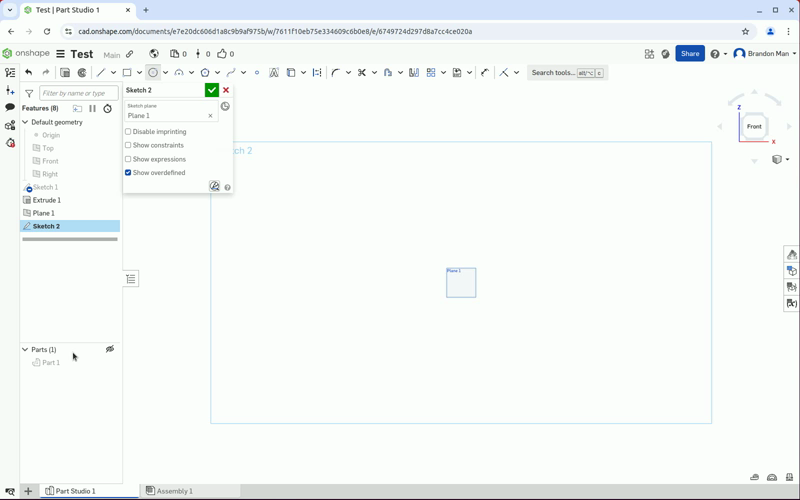
key_down(shift)
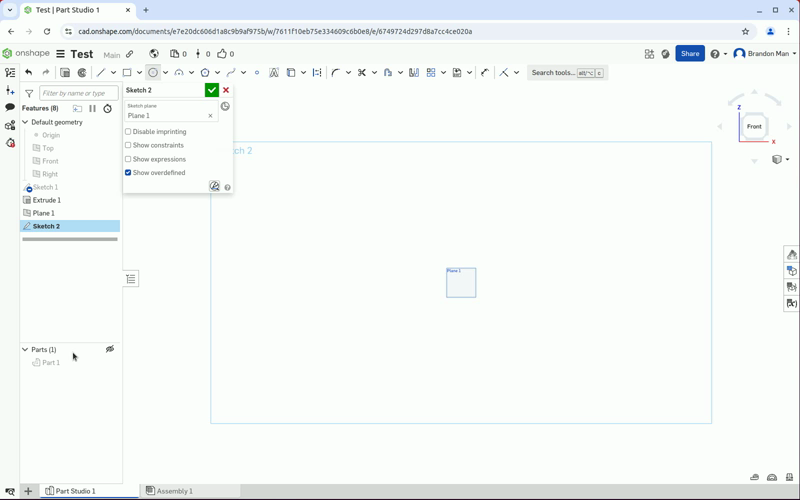
mouse_move(460, 282)
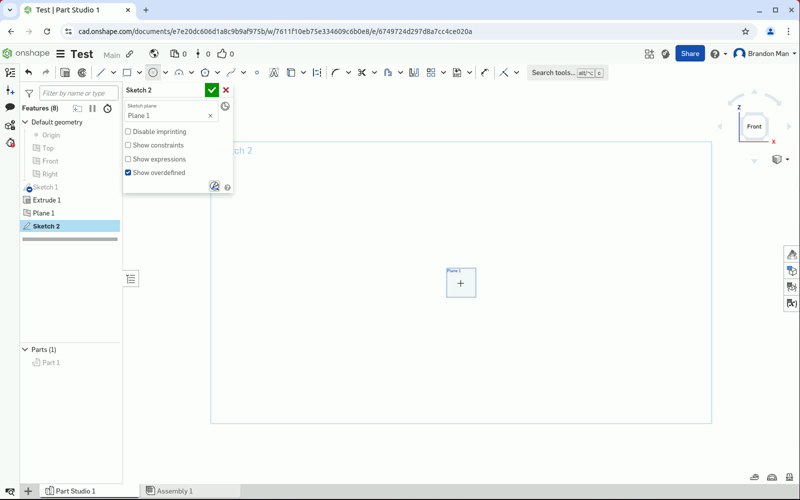
click(460, 282)
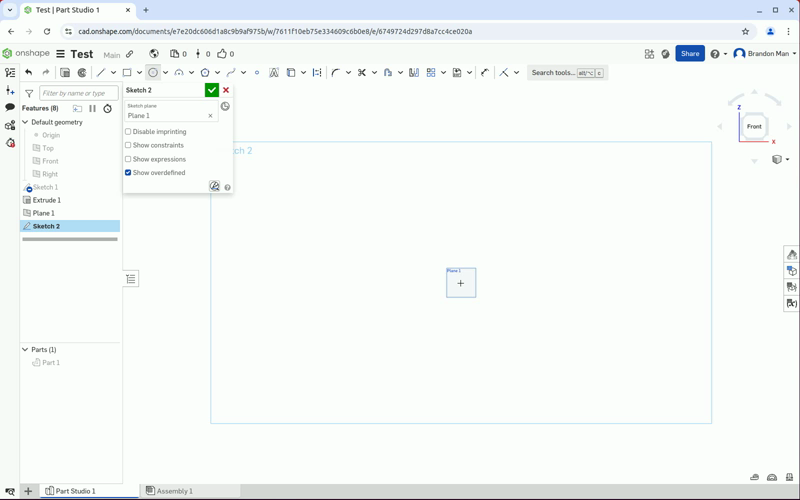
key_up(shift)
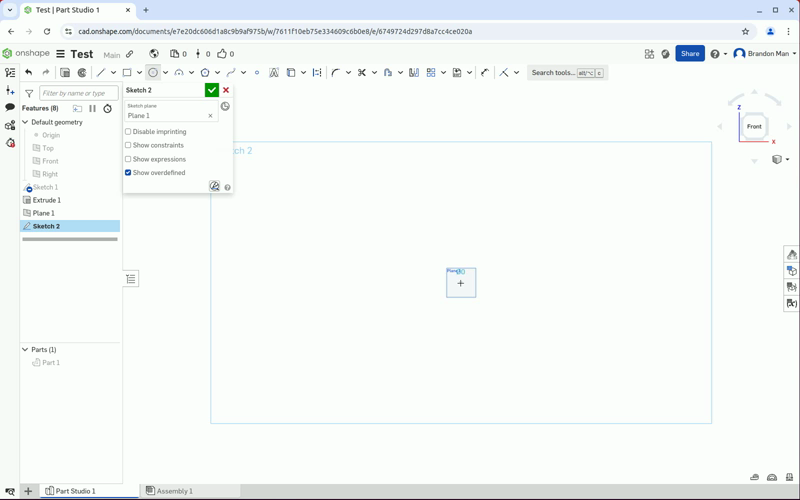
mouse_move(492, 282)
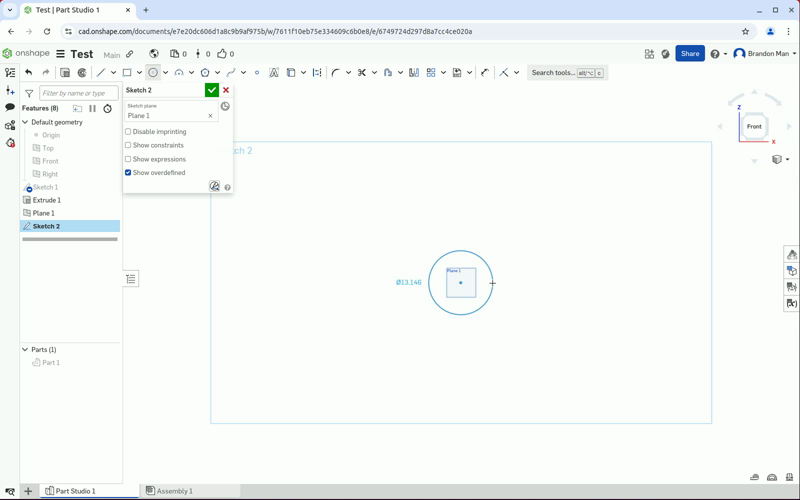
click(492, 282)
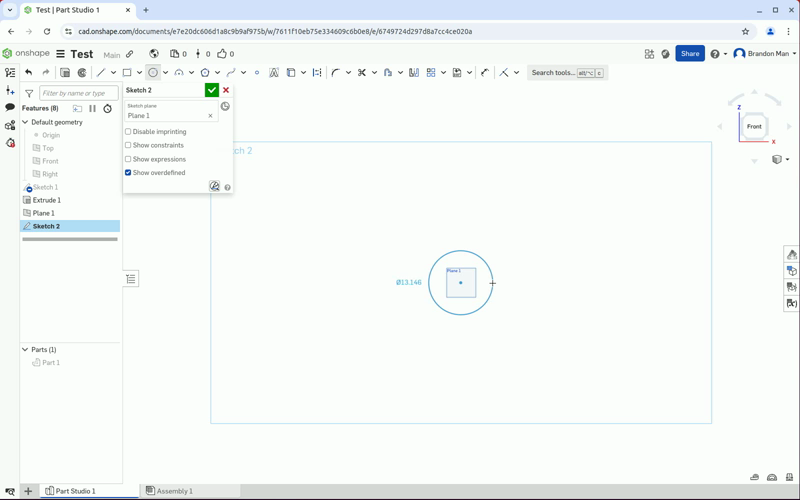
key(esc)
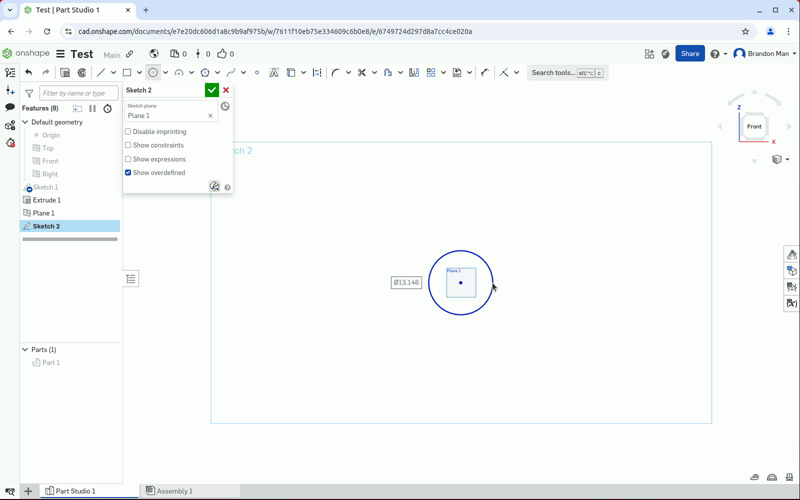
key(c)
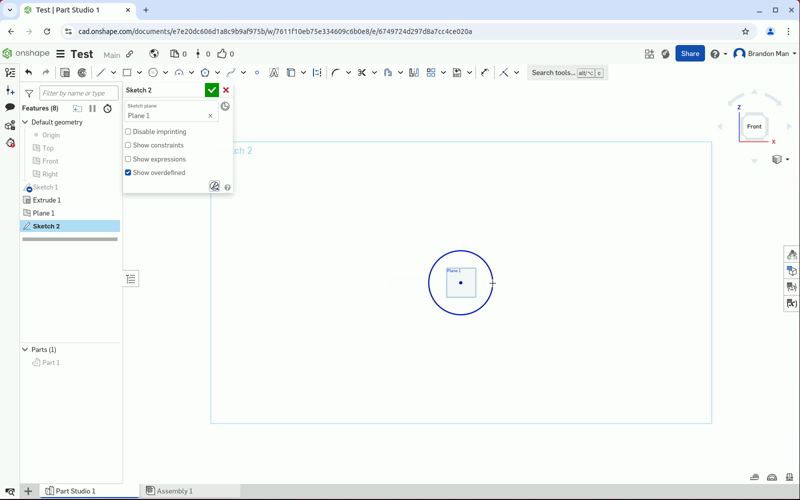
key_down(shift)
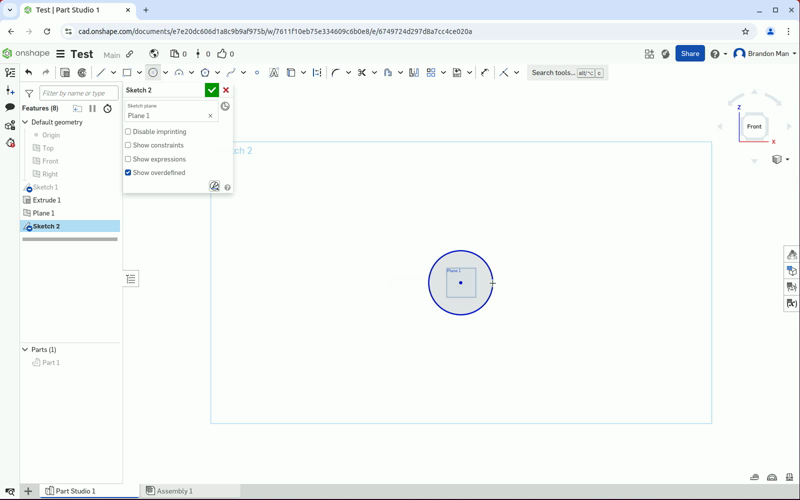
mouse_move(460, 282)
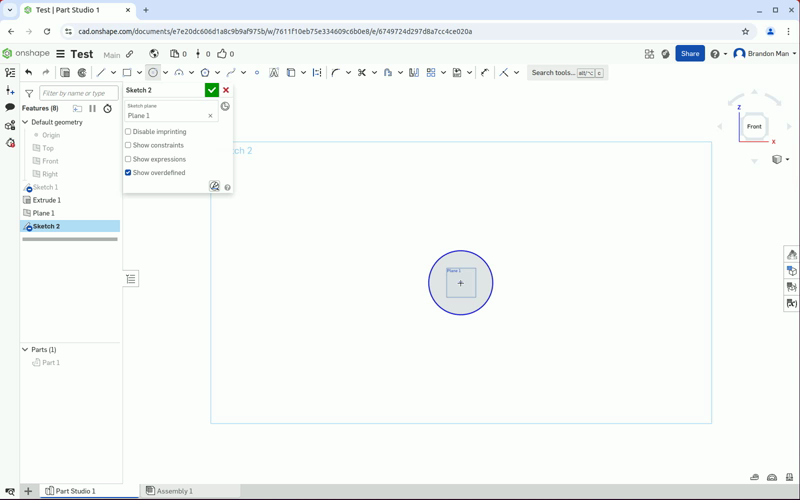
click(460, 282)
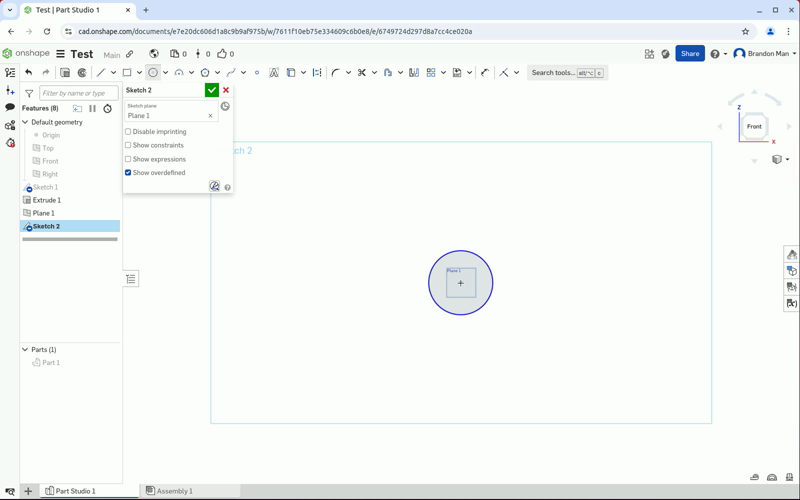
key_up(shift)
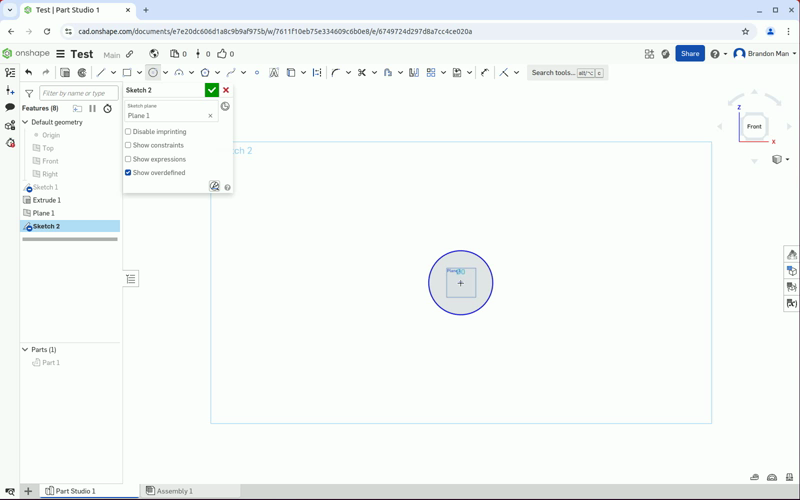
mouse_move(478, 282)
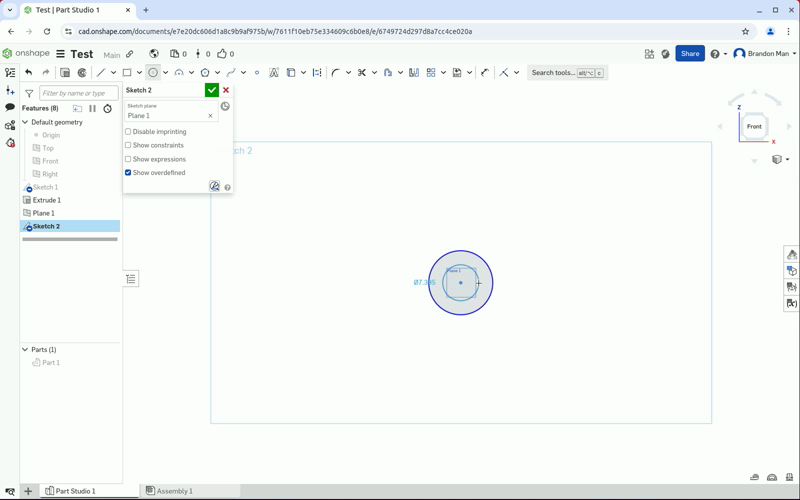
click(478, 282)
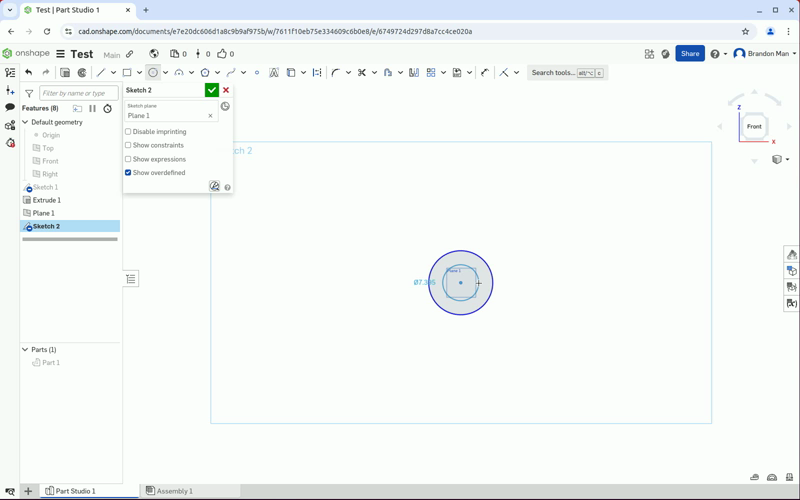
key(esc)
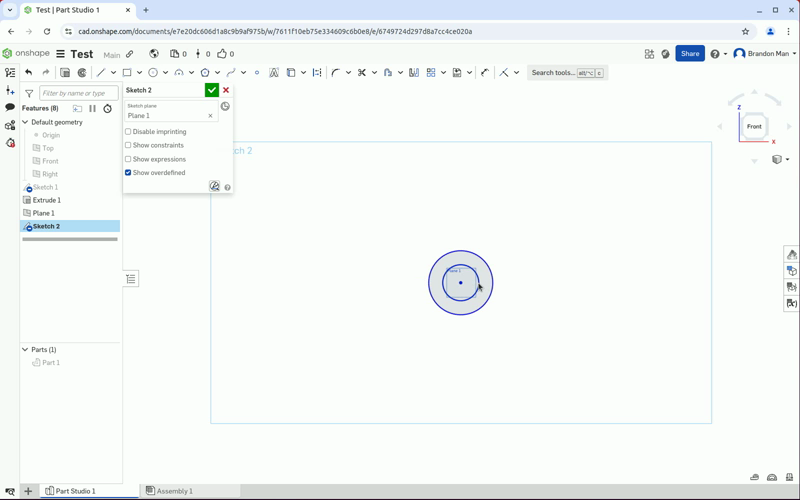
mouse_move(475, 262)
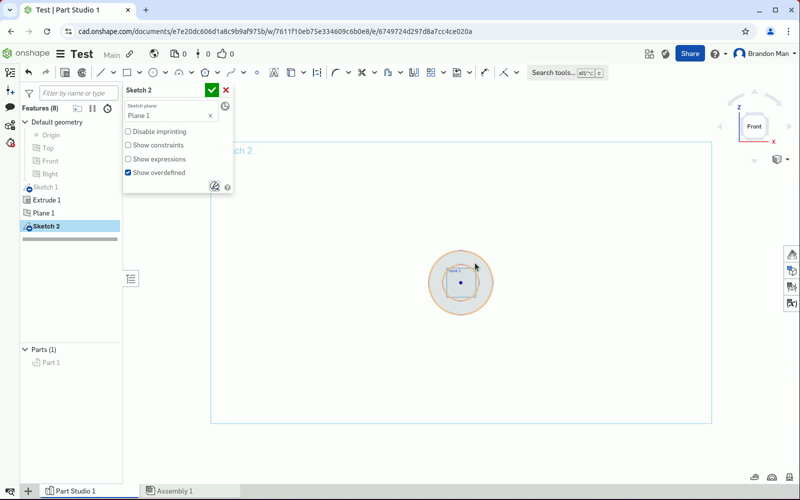
click(475, 262)
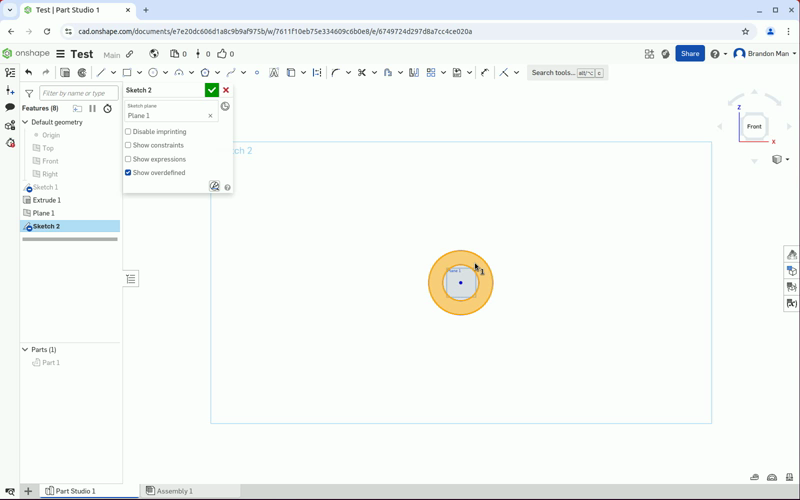
mouse_move(73, 352)
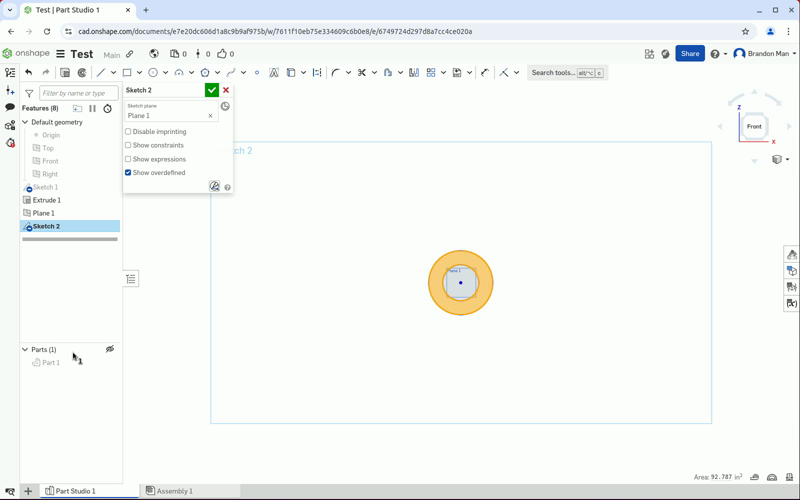
key(shift+y)
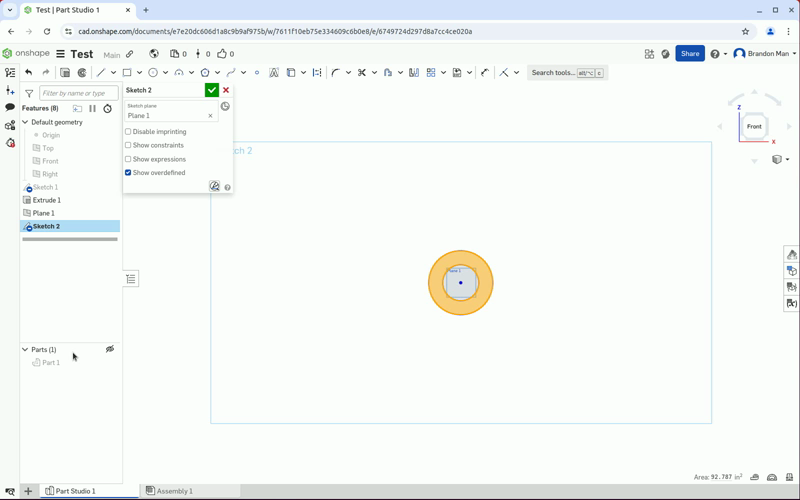
key(shift+e)
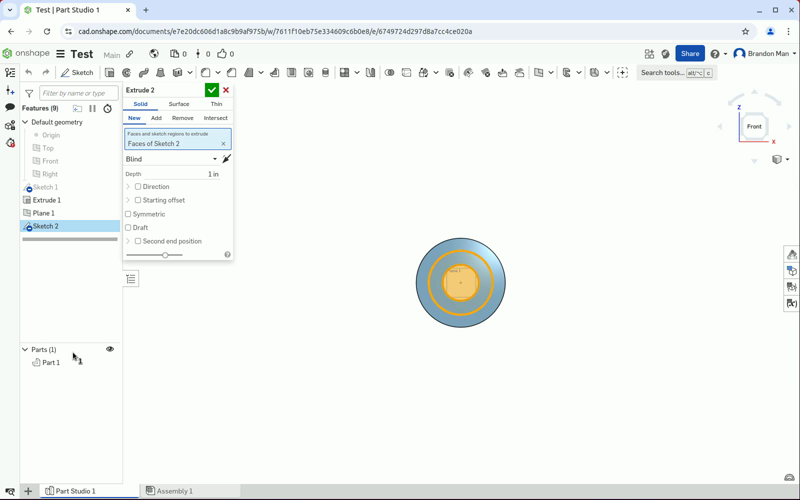
mouse_move(143, 106)
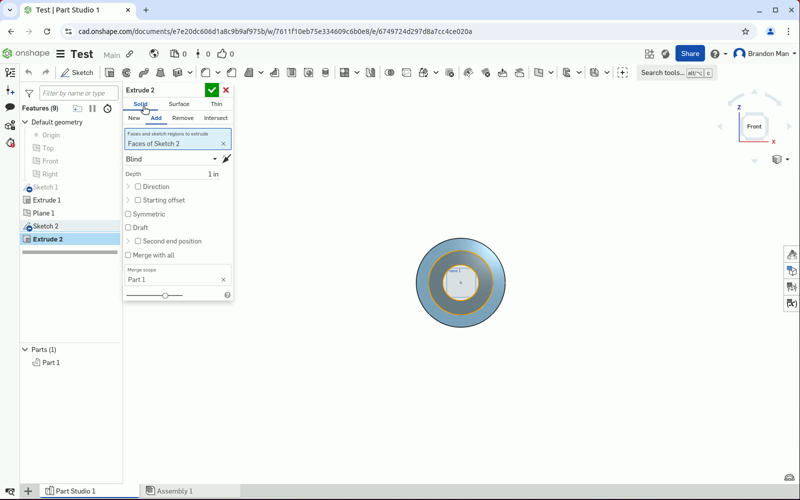
click(143, 106)
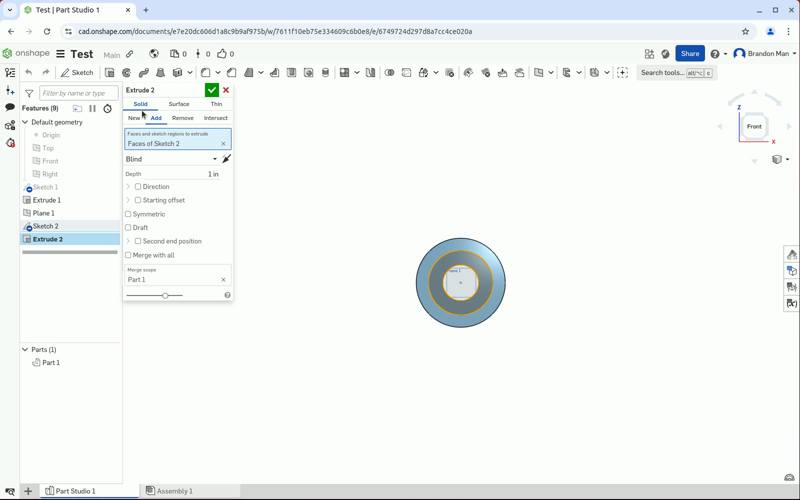
mouse_move(137, 120)
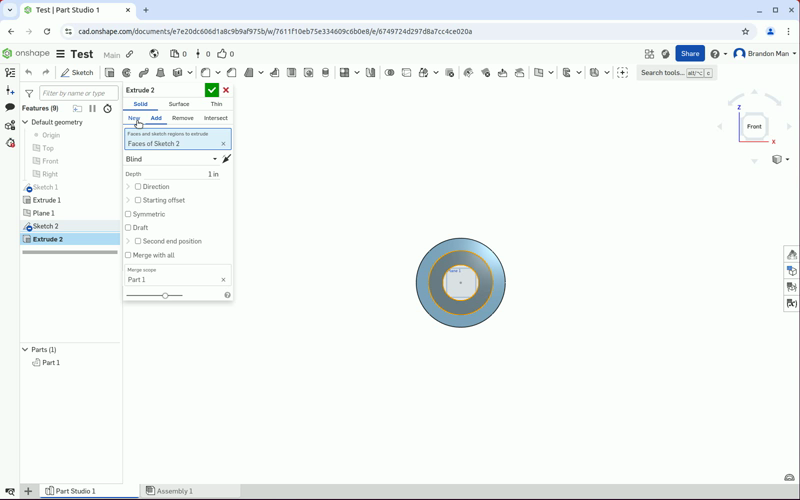
click(137, 120)
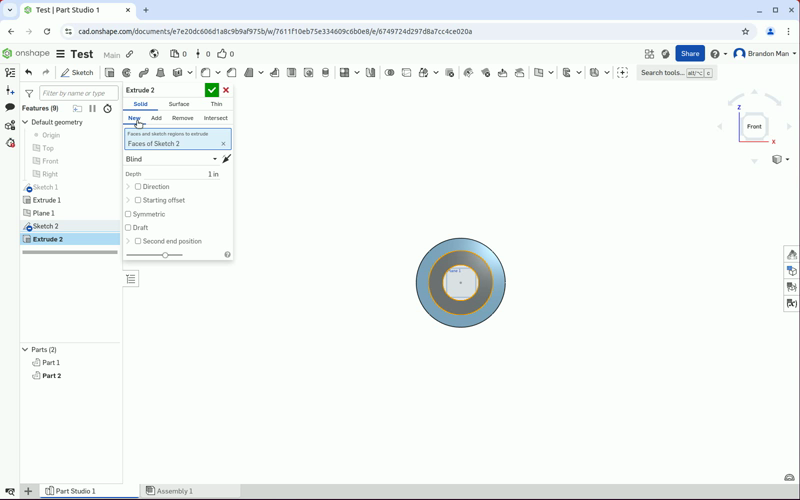
key(tab, 4)
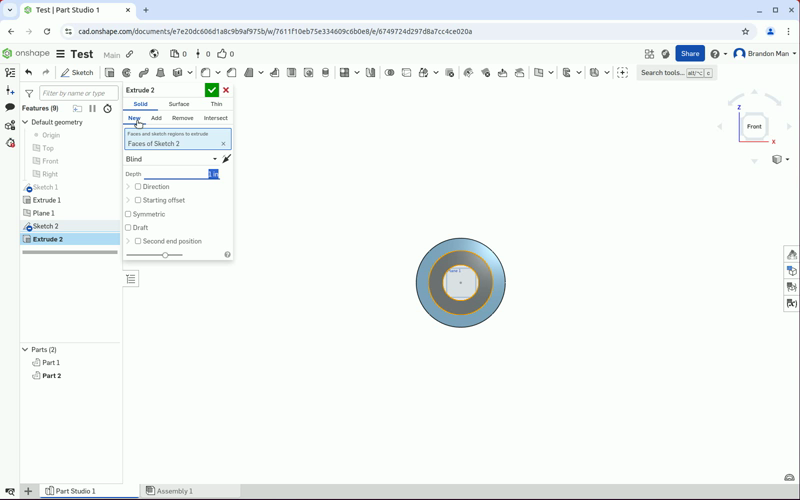
text(1.204)
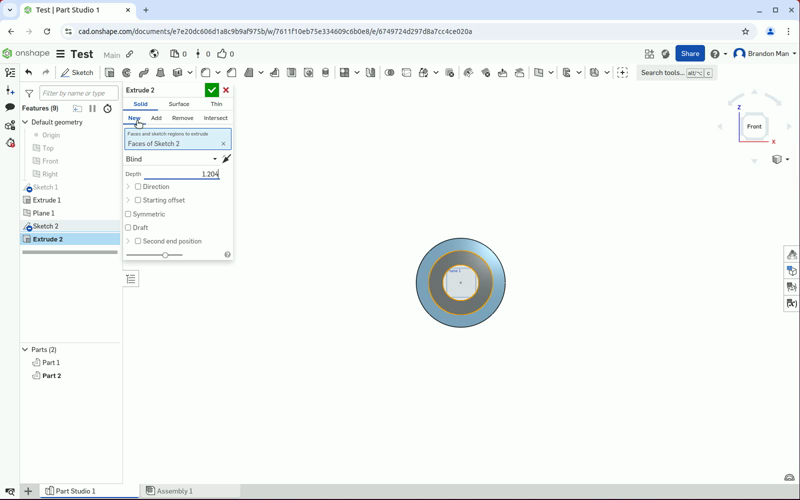
key(enter)
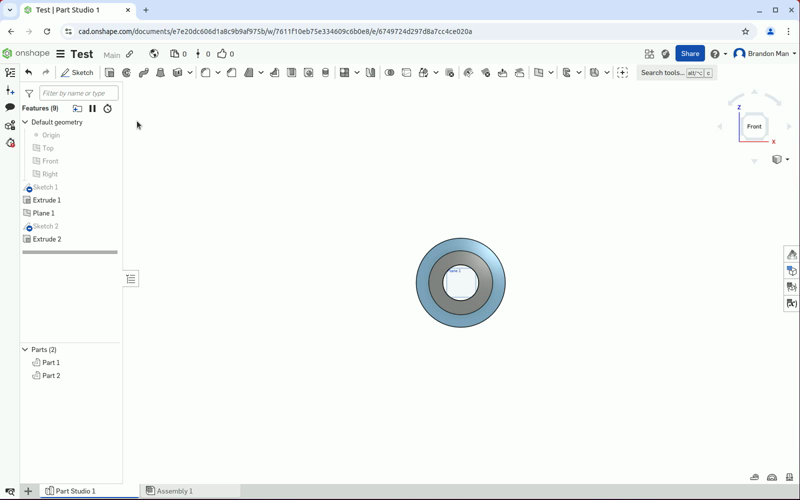
key(shift+h)
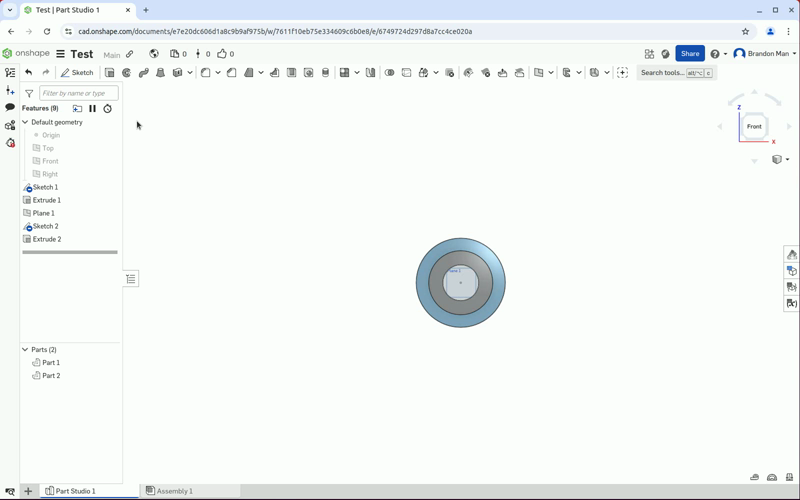
key(shift+h)
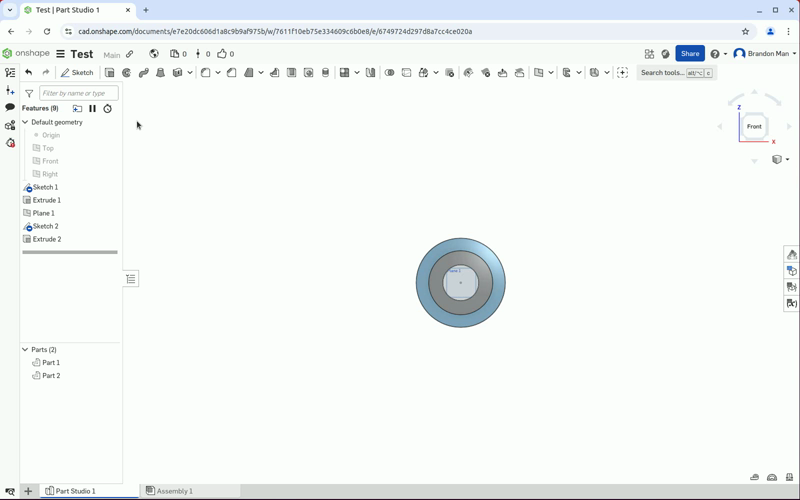
key(shift+7)
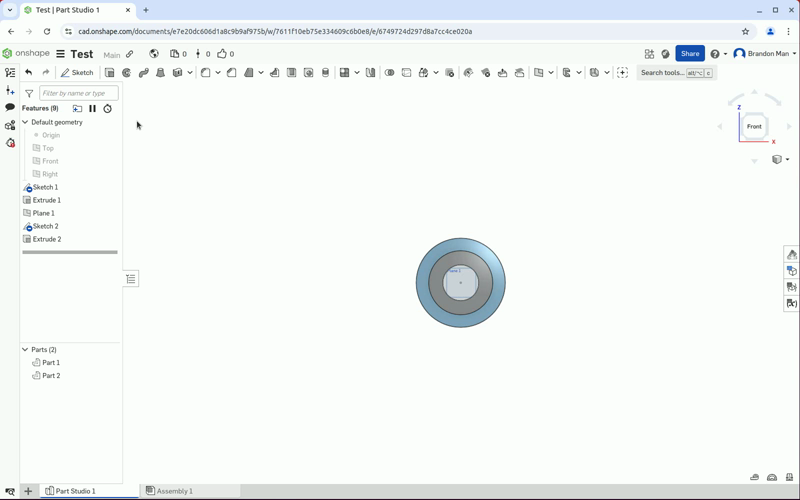
key(left, 2)
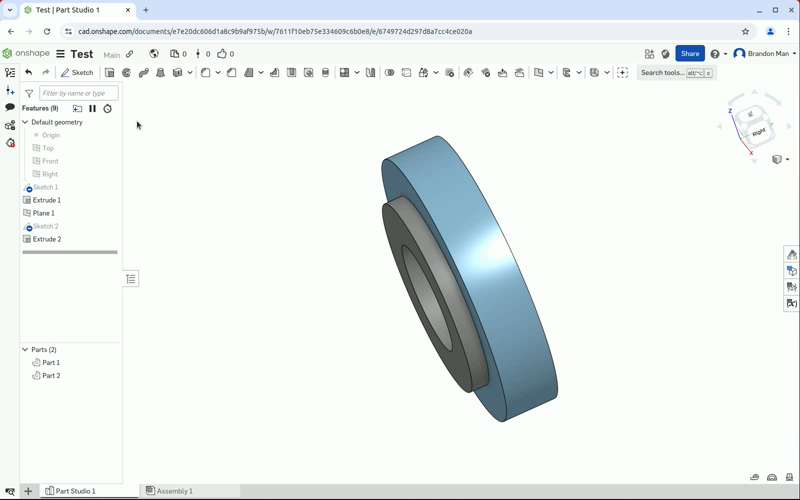
key(down, 2)
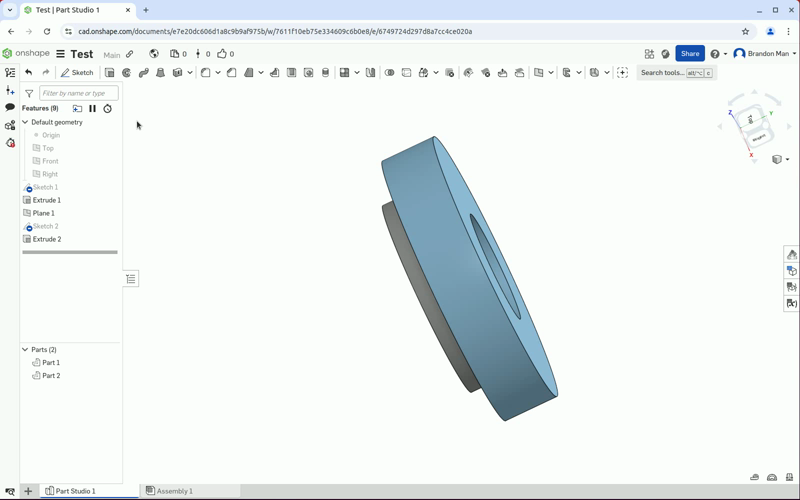
key(up, 2)
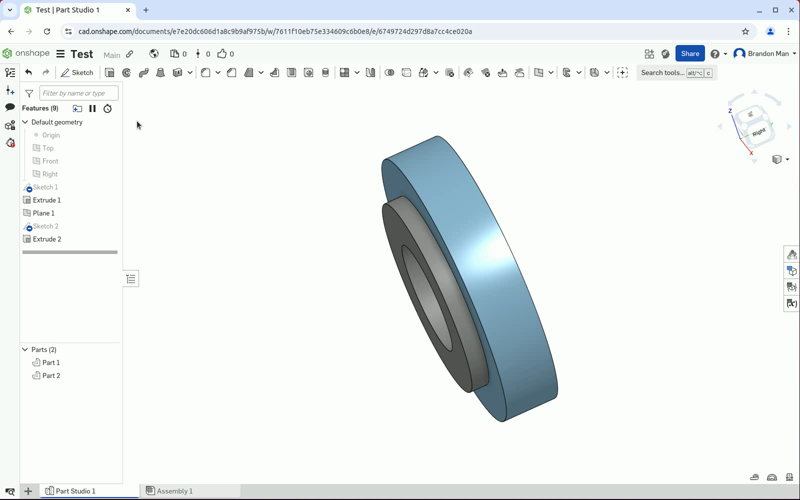
key(right, 2)
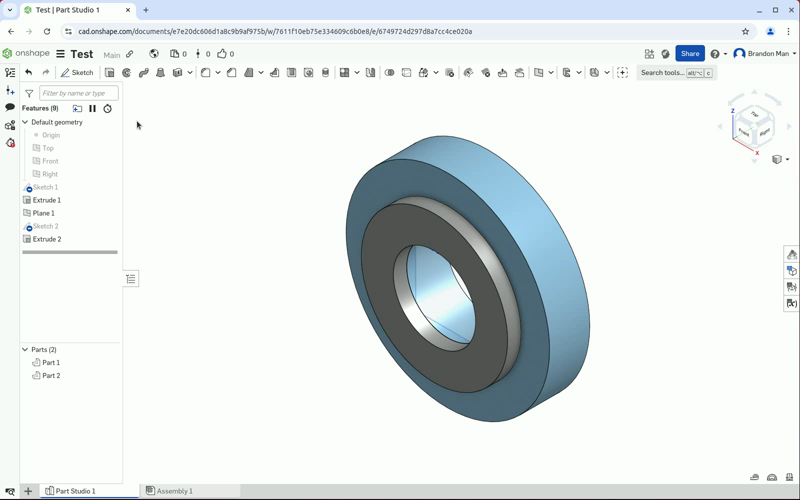
mouse_move(73, 189)
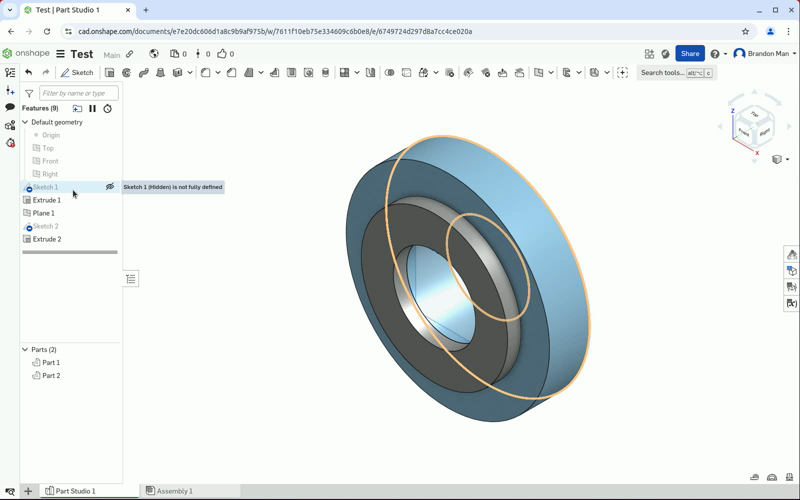
click(73, 189)